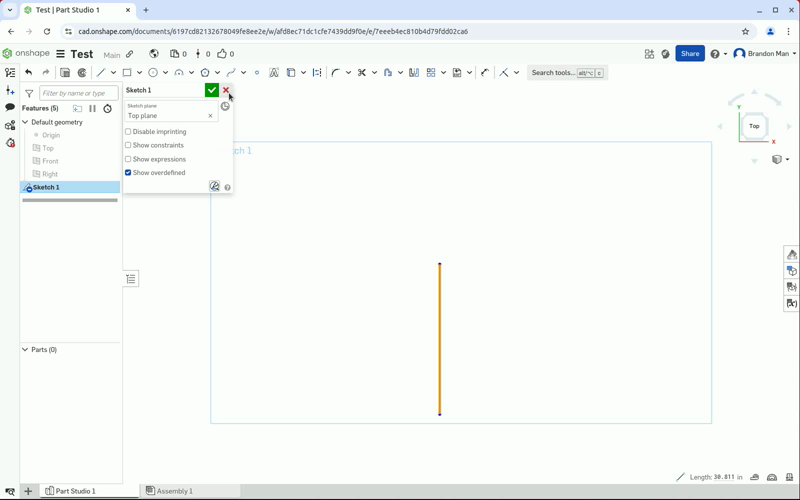
key(shift+h)
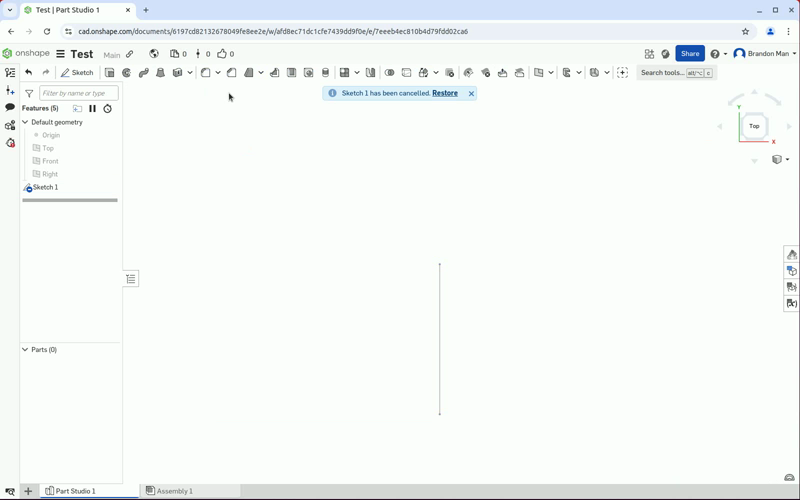
key(shift+s)
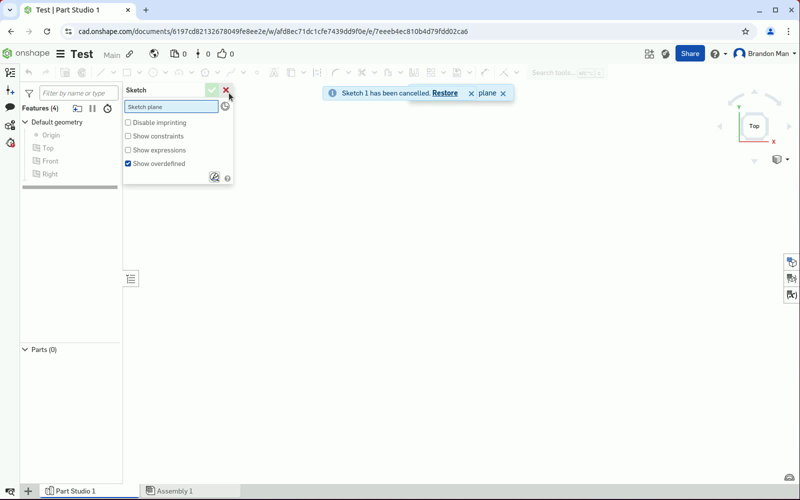
mouse_move(73, 150)
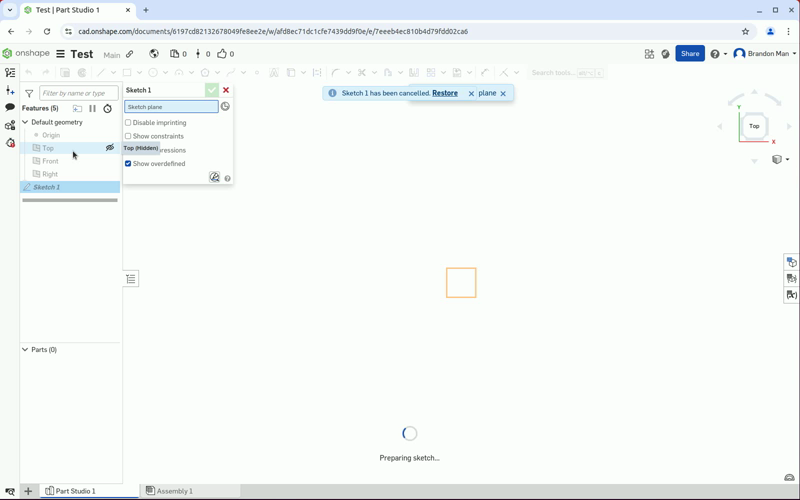
click(73, 150)
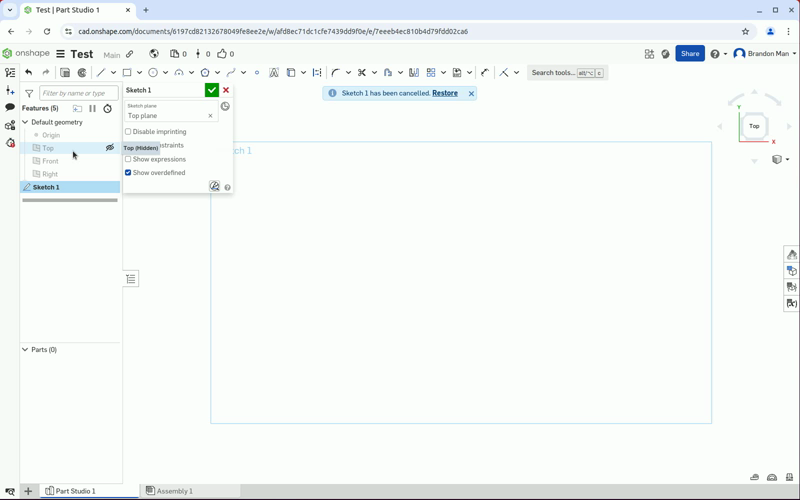
mouse_move(73, 352)
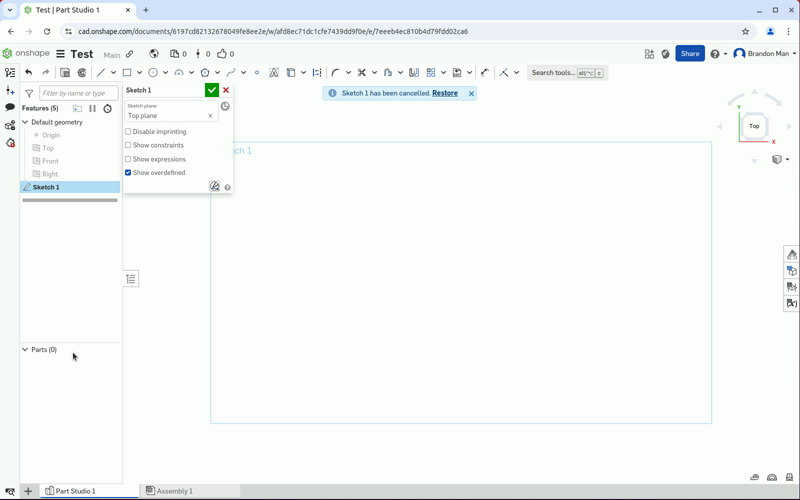
key(y)
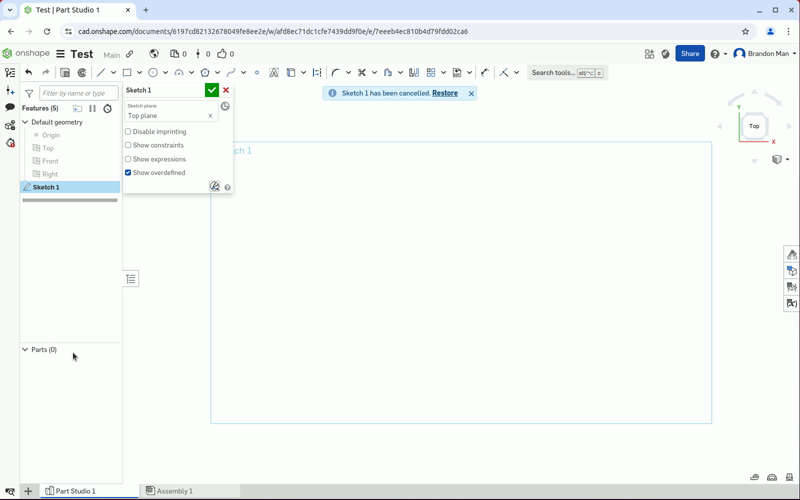
key(c)
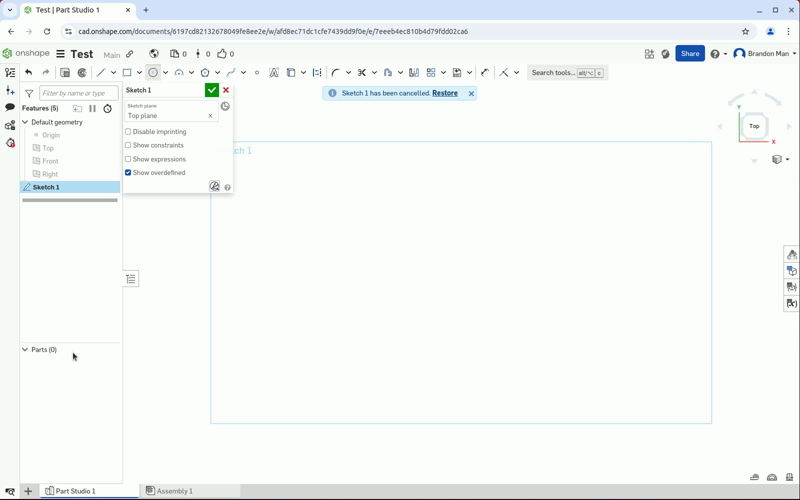
key_down(shift)
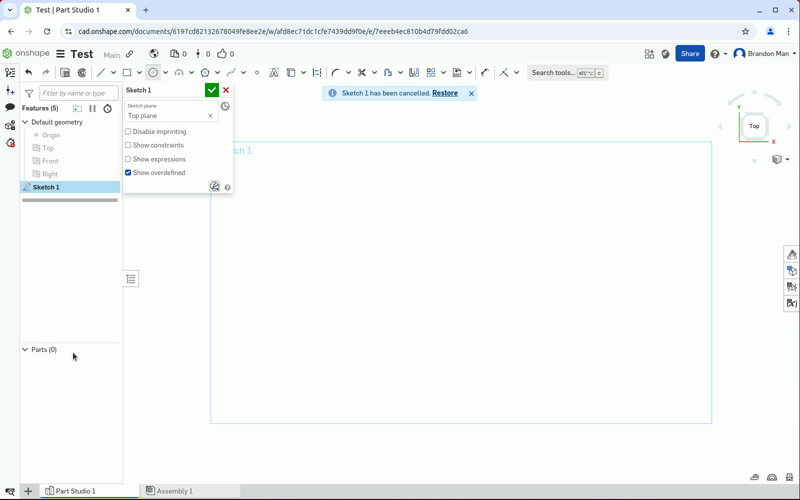
mouse_move(385, 324)
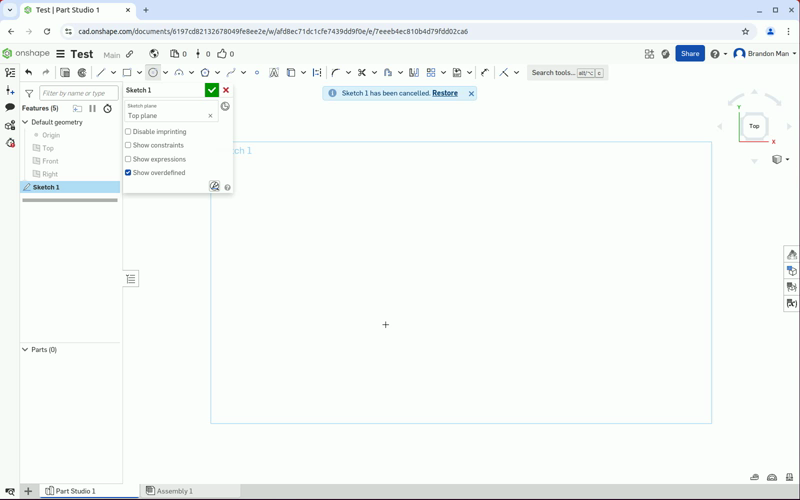
click(385, 324)
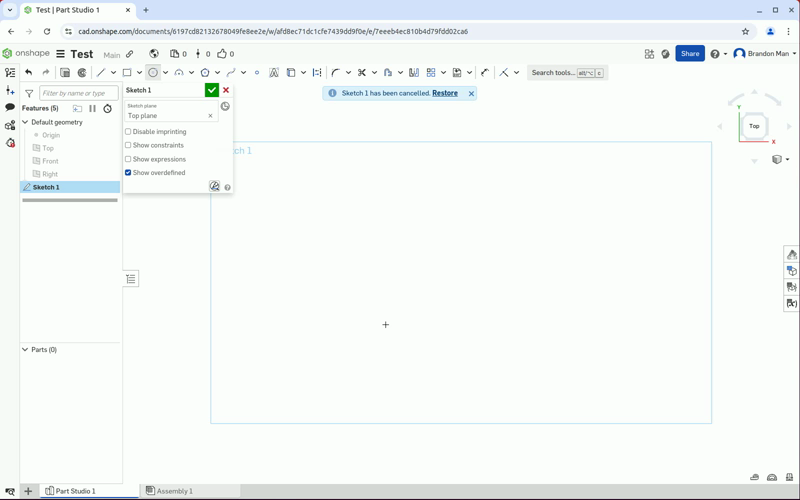
key_up(shift)
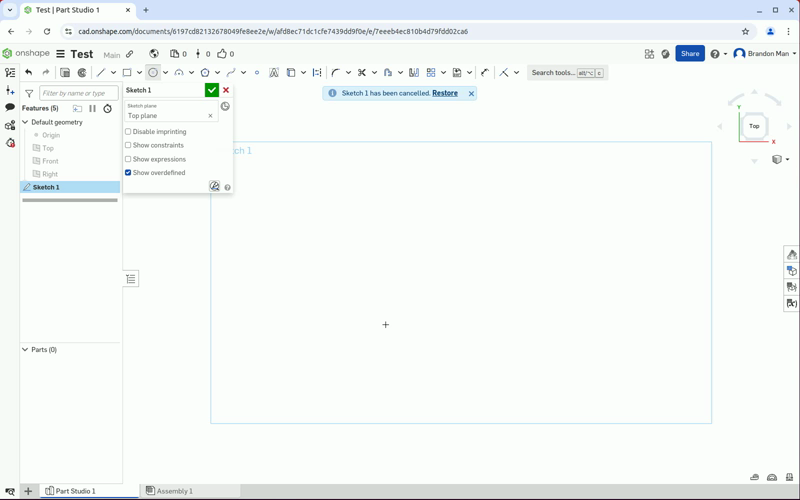
mouse_move(422, 324)
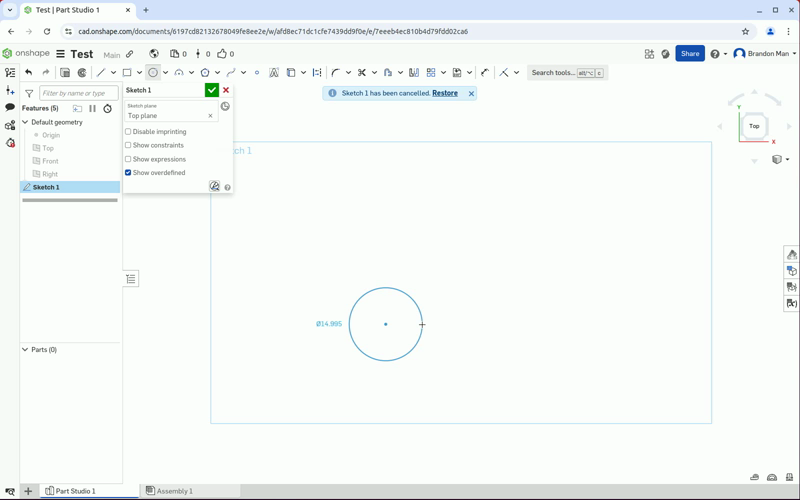
click(422, 324)
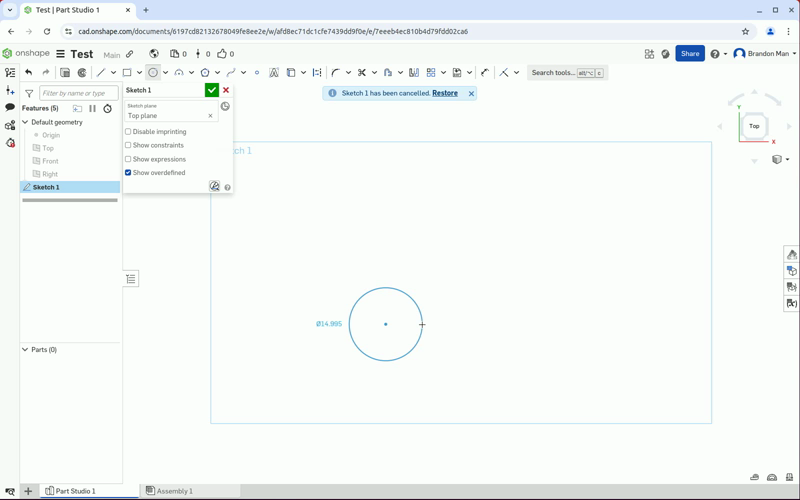
key(esc)
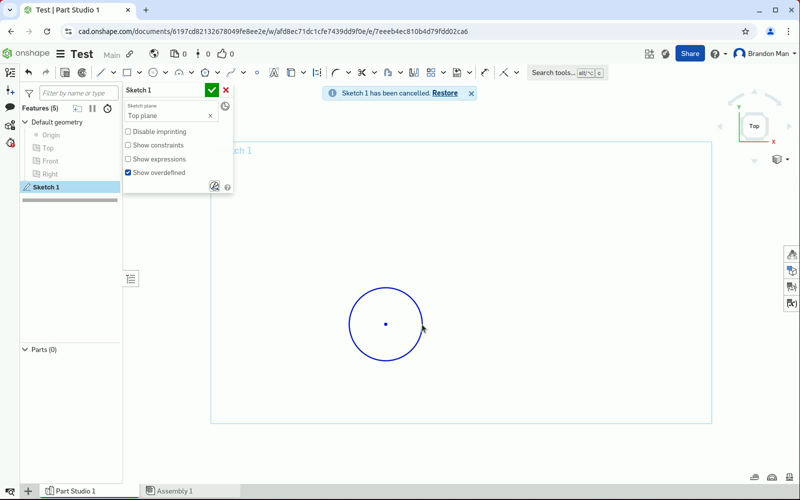
mouse_move(381, 338)
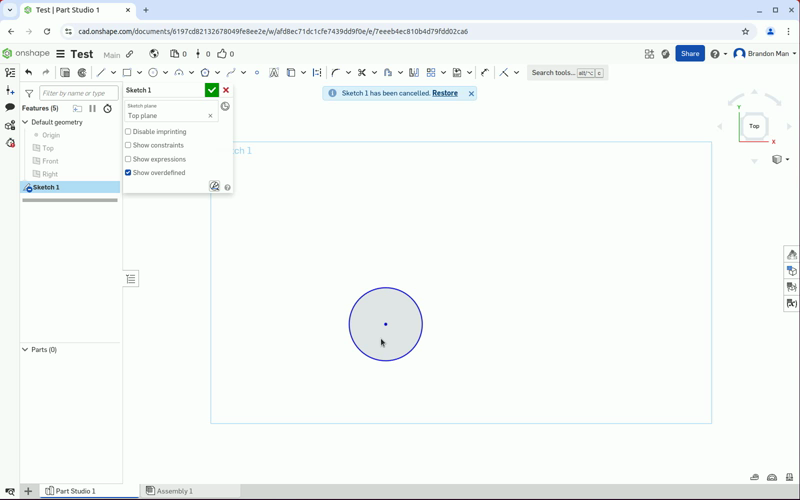
click(381, 338)
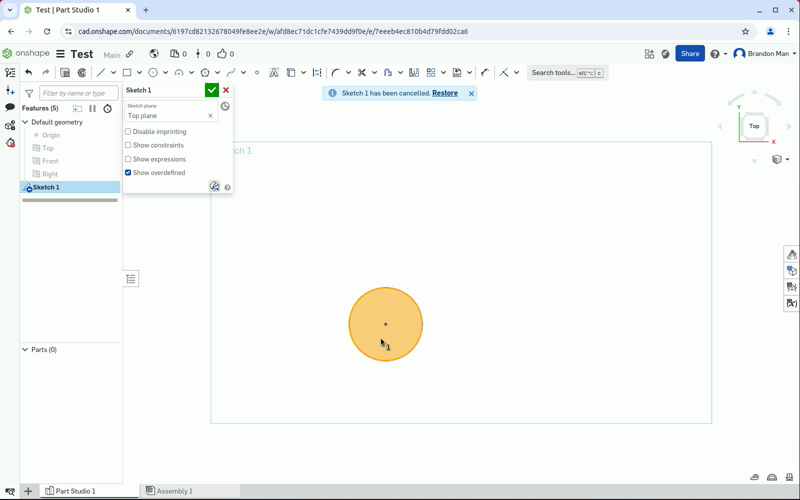
mouse_move(73, 352)
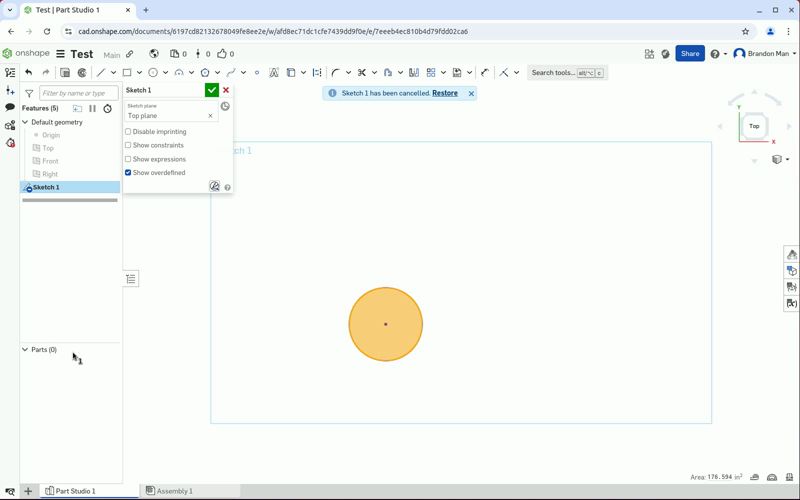
key(shift+y)
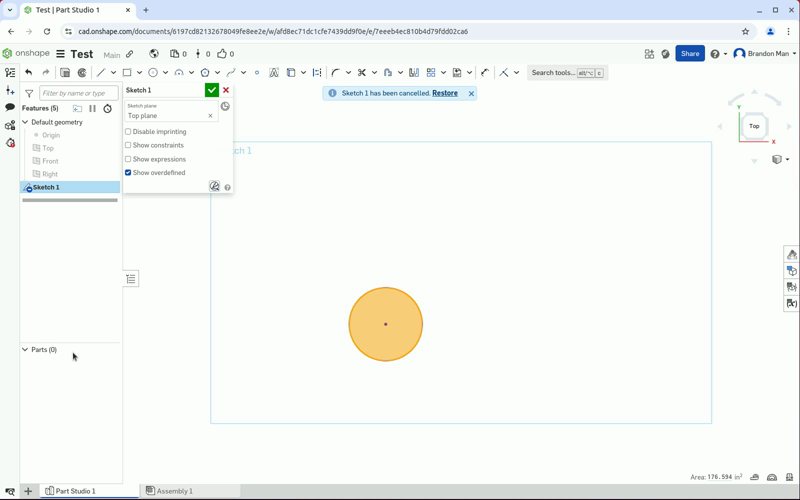
key(shift+e)
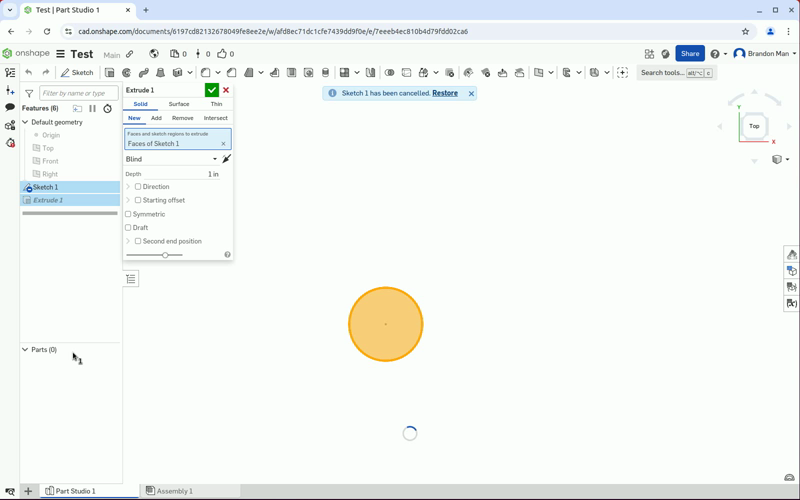
mouse_move(143, 106)
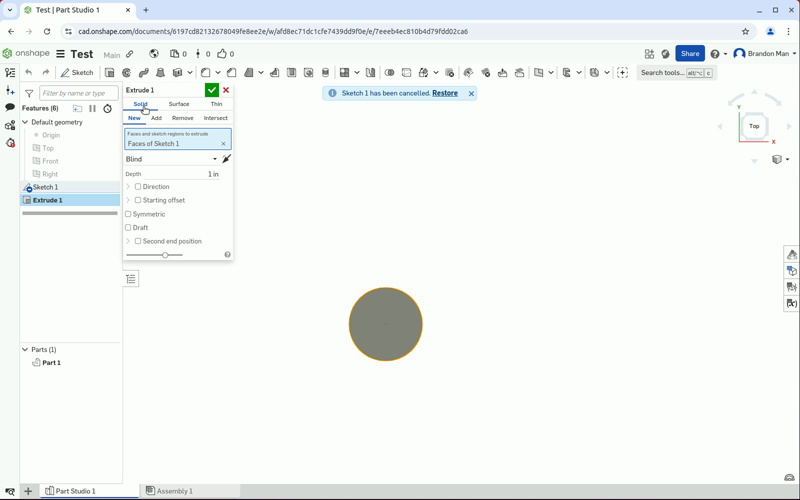
click(143, 106)
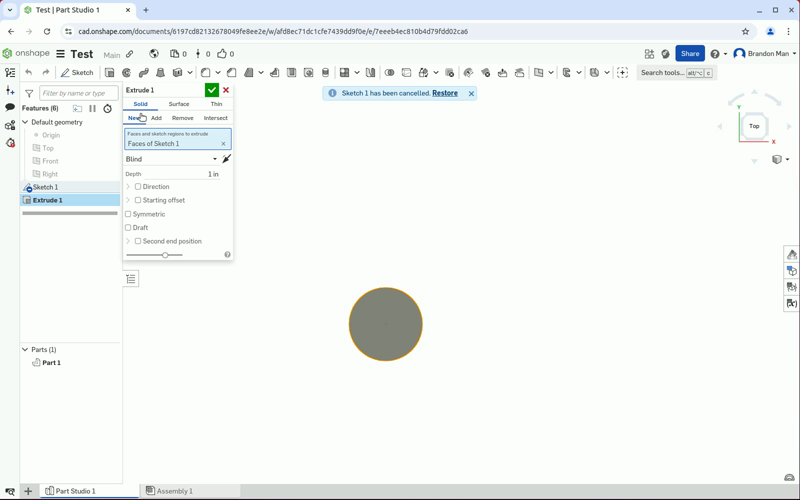
mouse_move(137, 120)
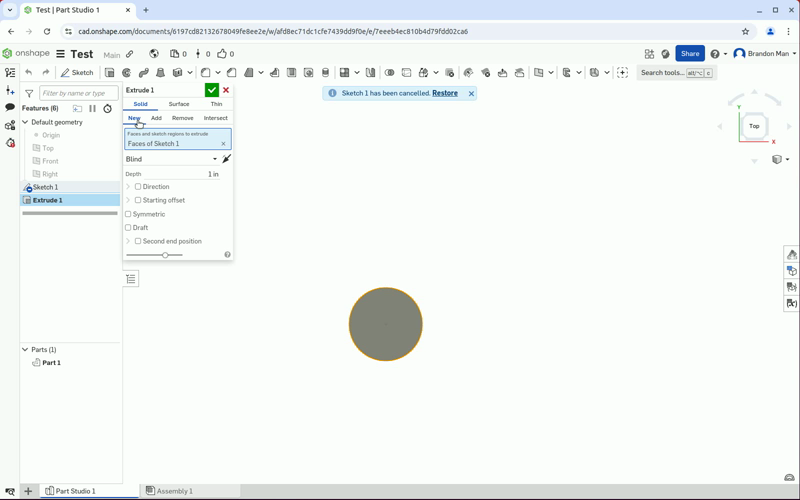
click(137, 120)
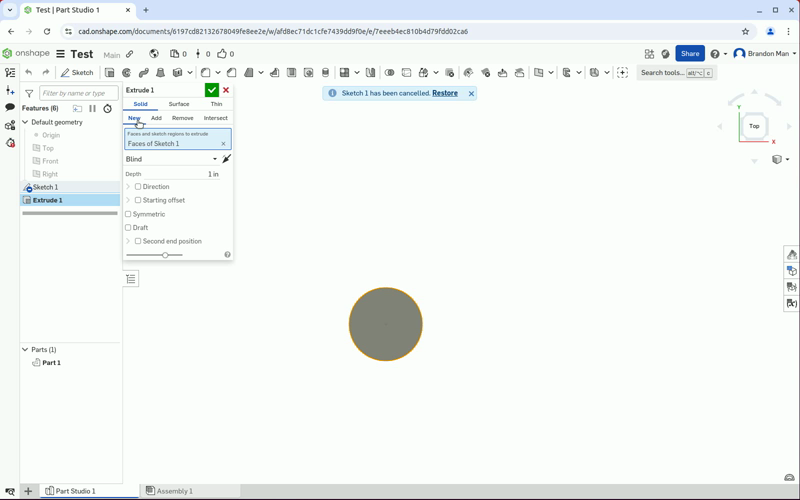
key(tab, 4)
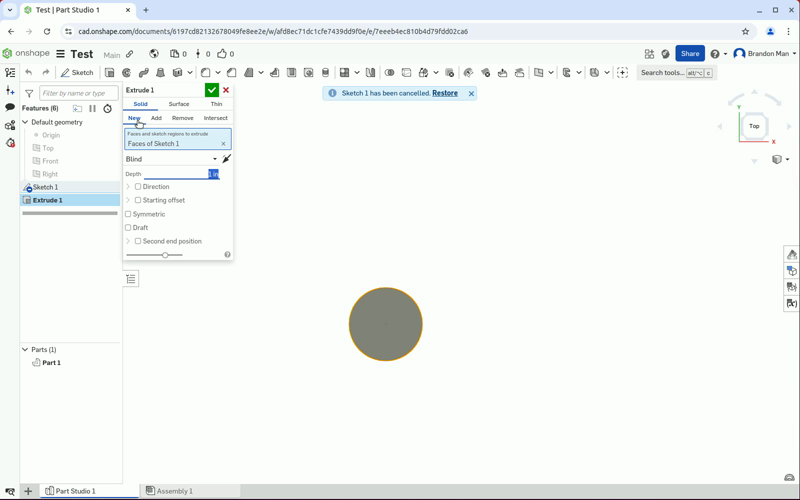
text(17.09)
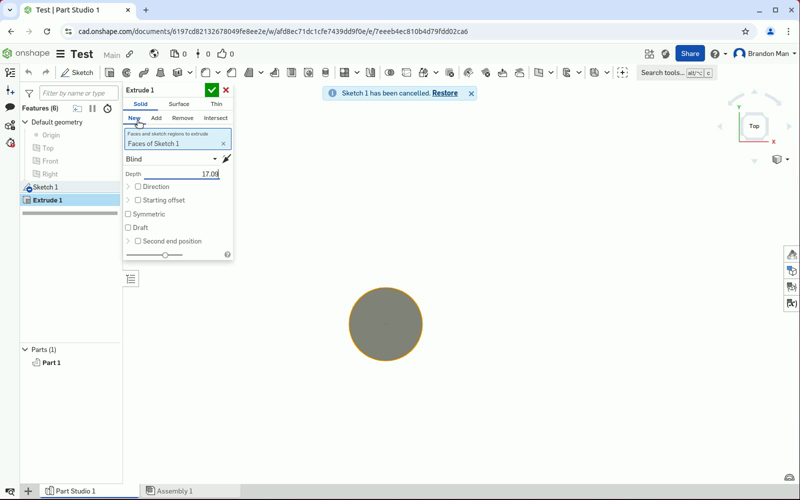
key(enter)
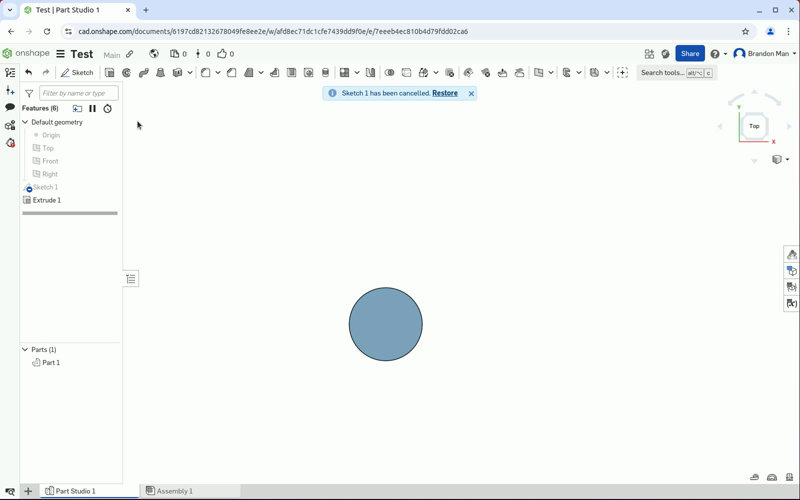
key(shift+h)
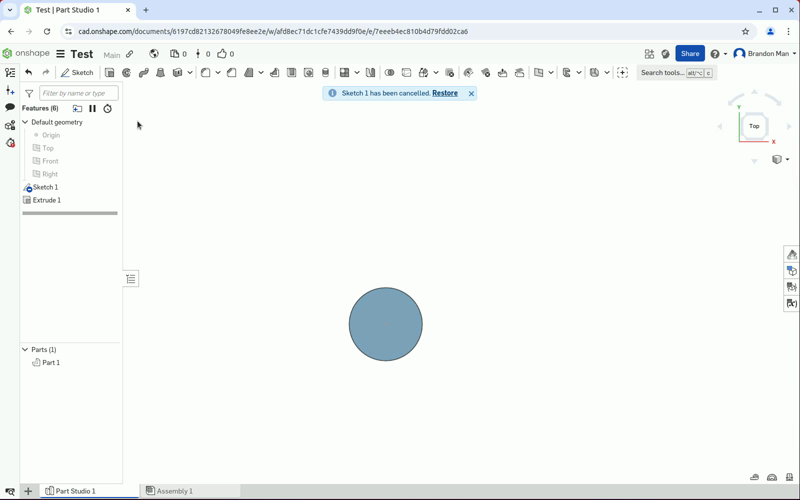
key(shift+h)
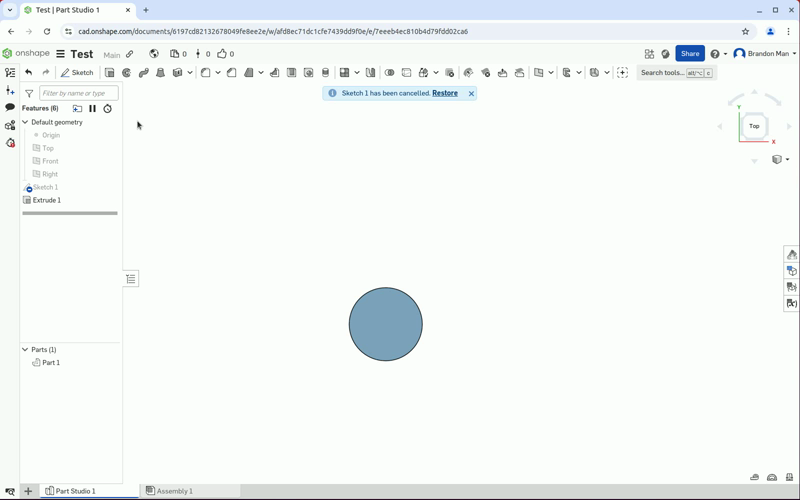
mouse_move(73, 189)
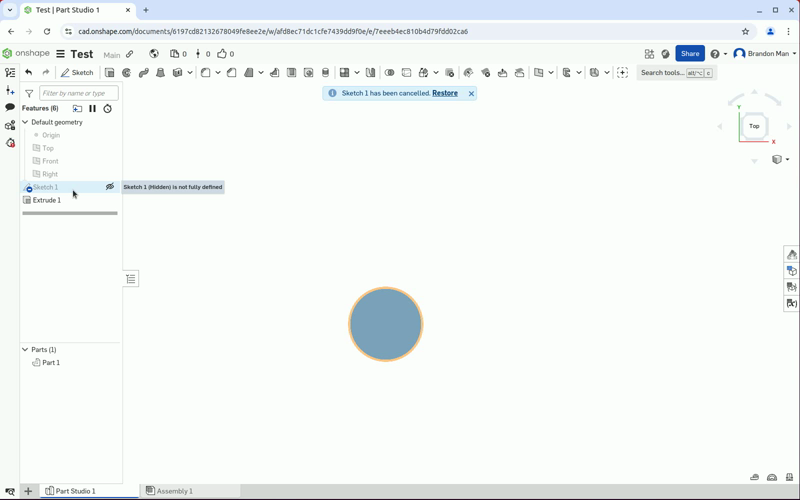
click(73, 189)
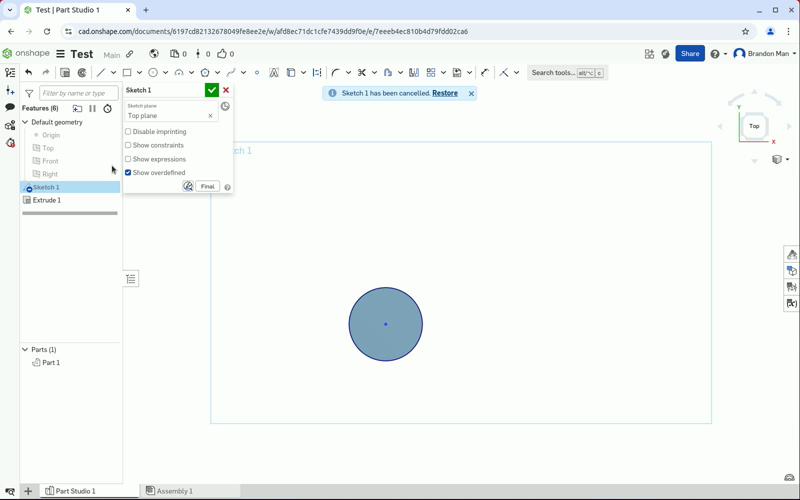
mouse_move(229, 92)
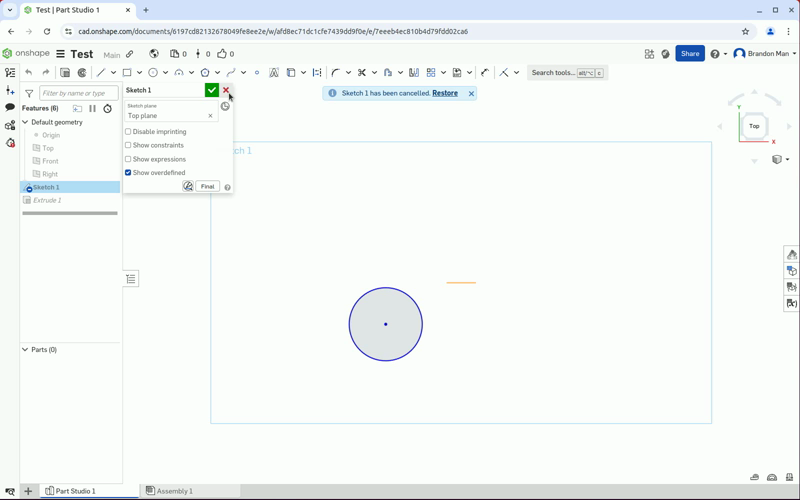
click(229, 92)
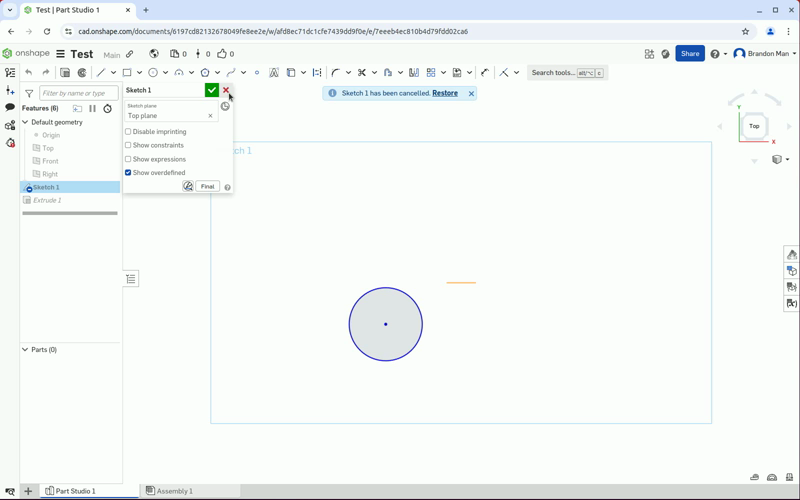
key(shift+s)
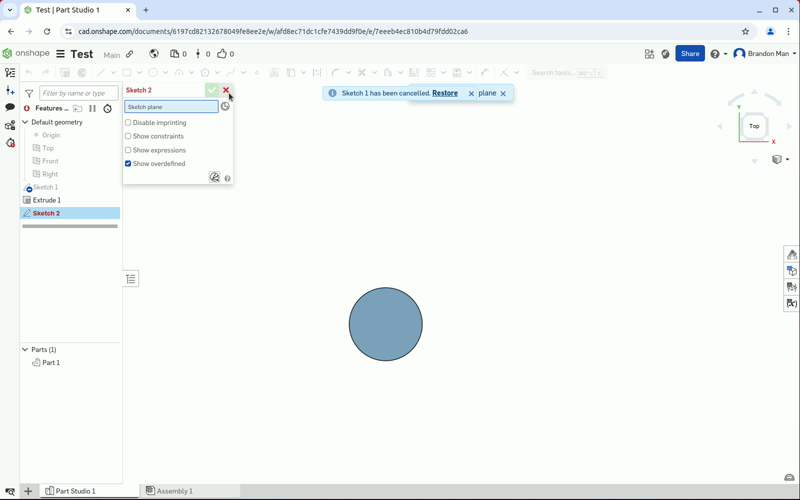
mouse_move(73, 150)
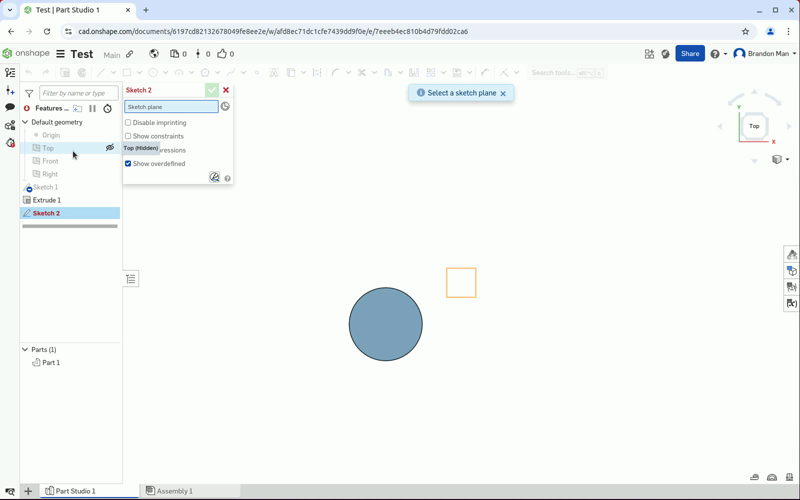
click(73, 150)
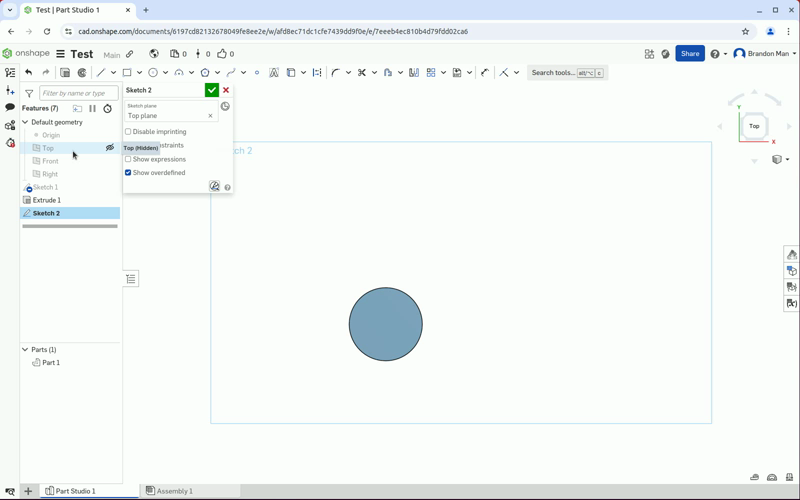
mouse_move(73, 352)
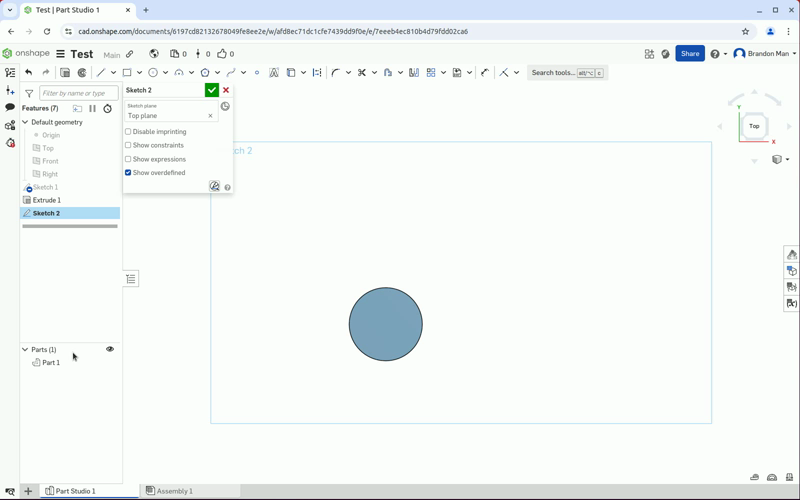
key(y)
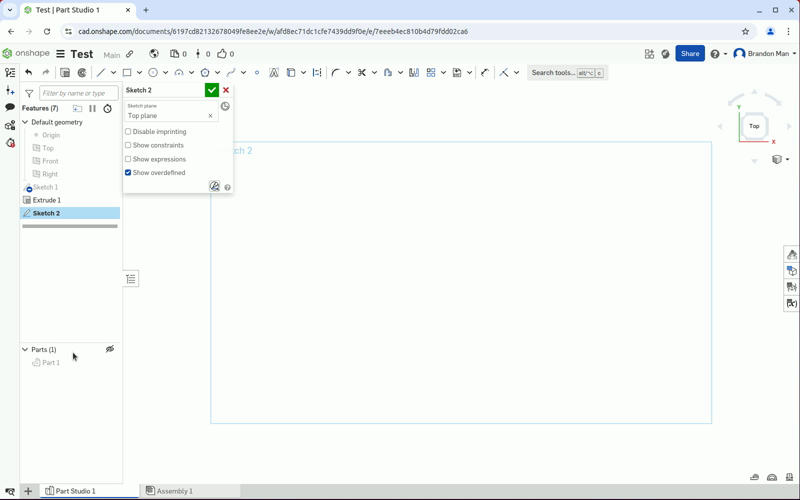
key(l)
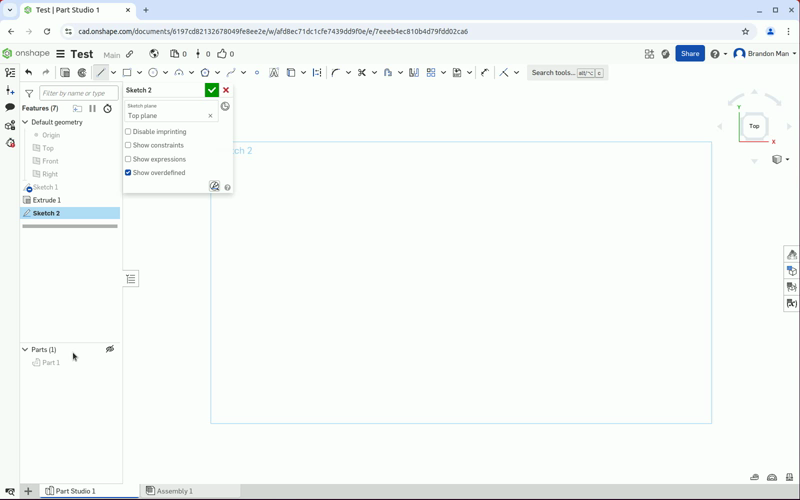
key_down(shift)
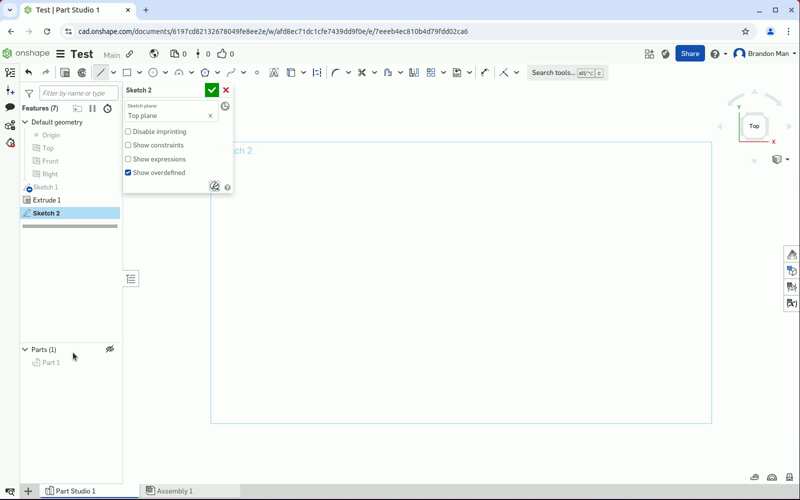
mouse_move(426, 339)
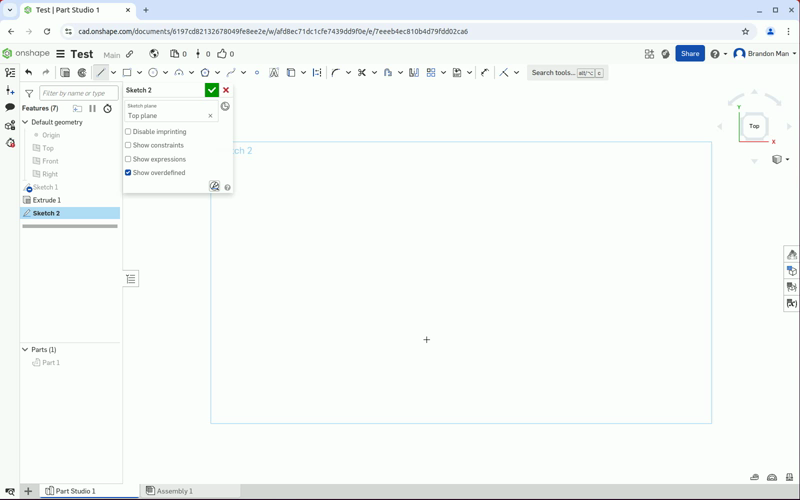
click(426, 339)
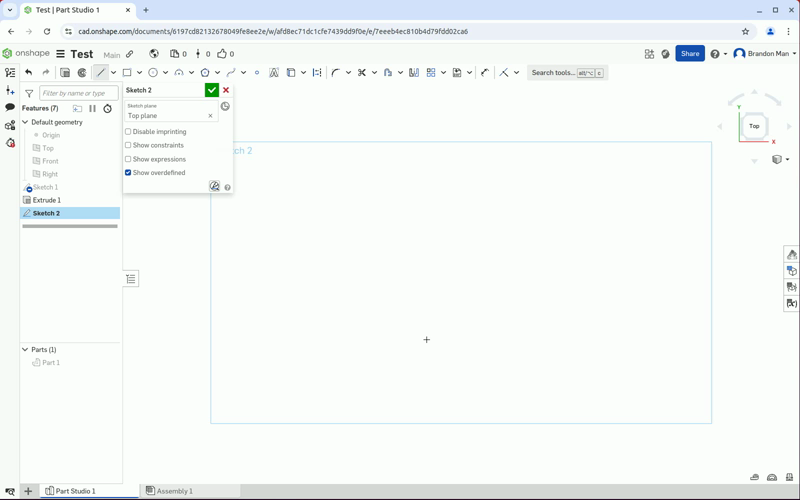
key_up(shift)
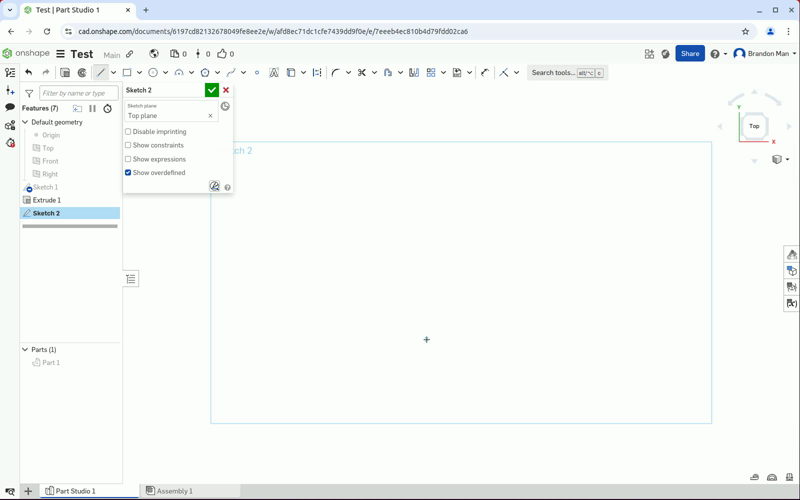
key_down(shift)
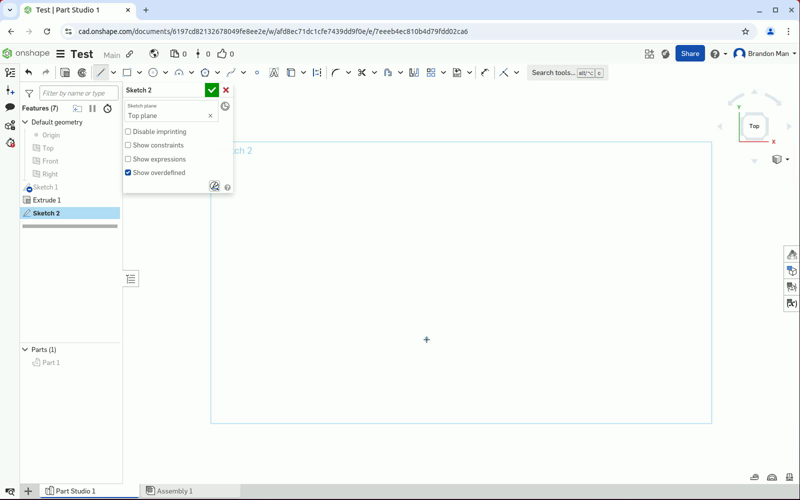
mouse_move(456, 339)
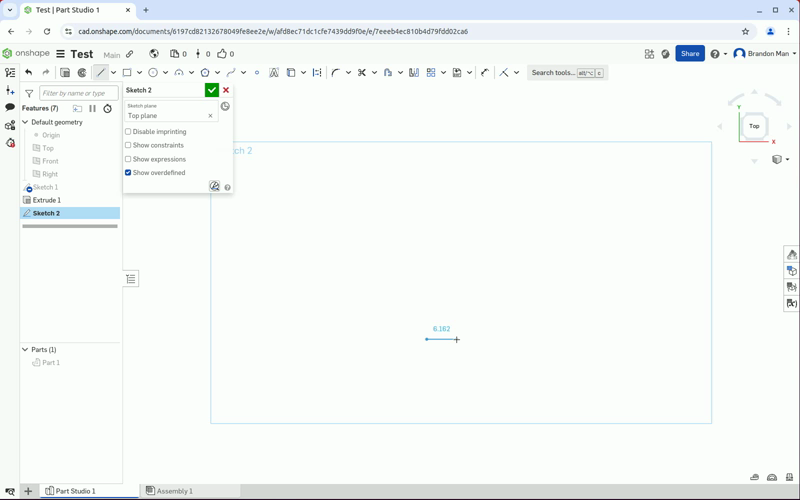
mouse_move(461, 359)
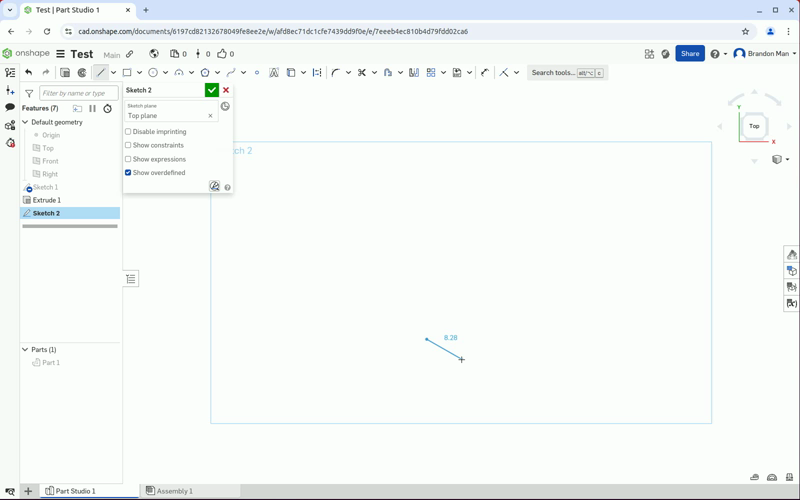
click(461, 359)
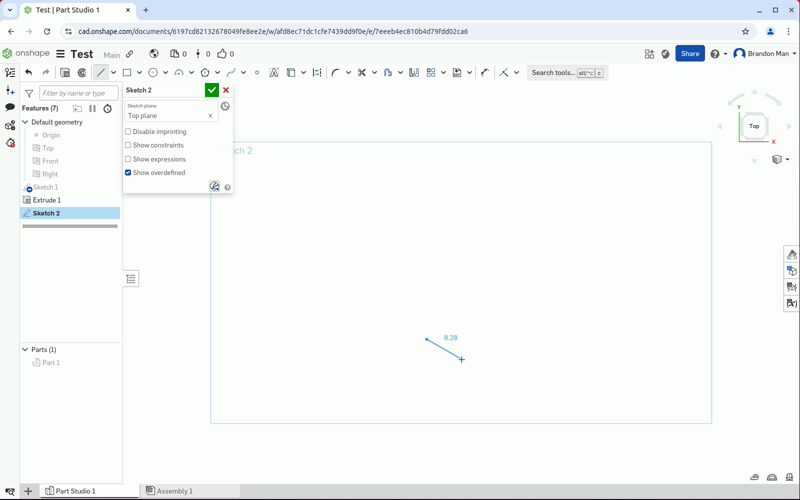
key_up(shift)
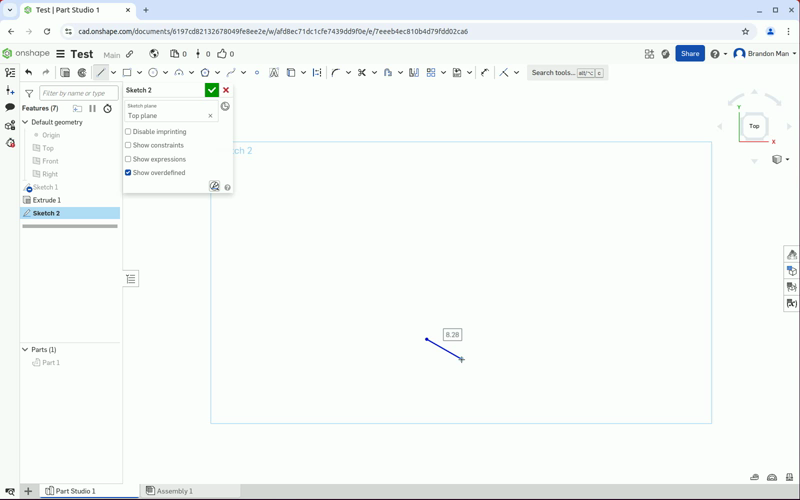
key_down(shift)
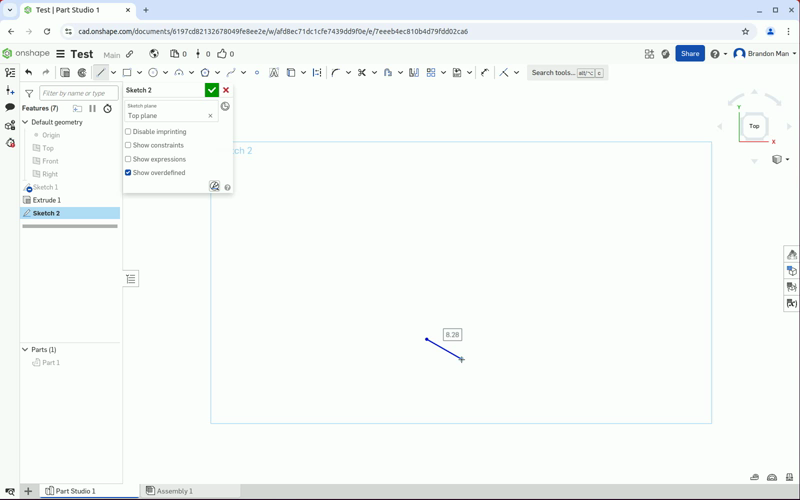
mouse_move(491, 359)
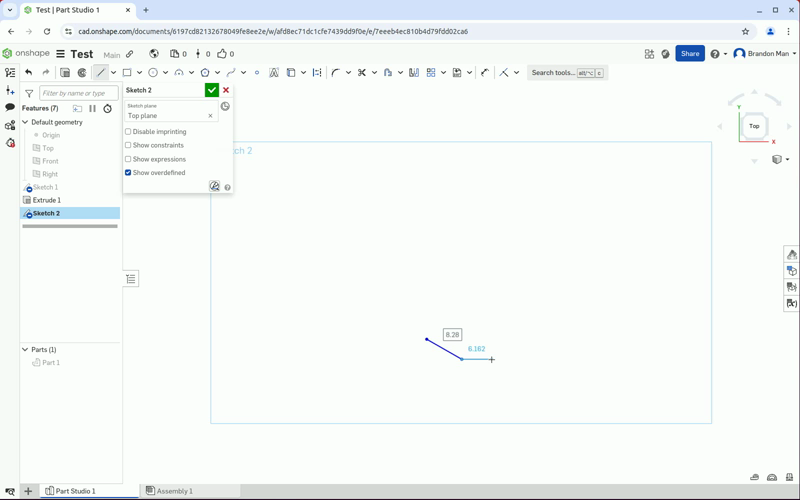
mouse_move(497, 341)
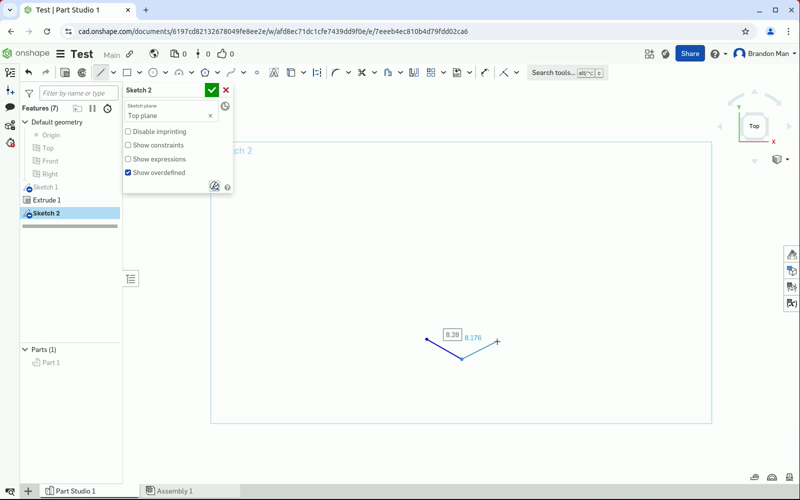
click(497, 341)
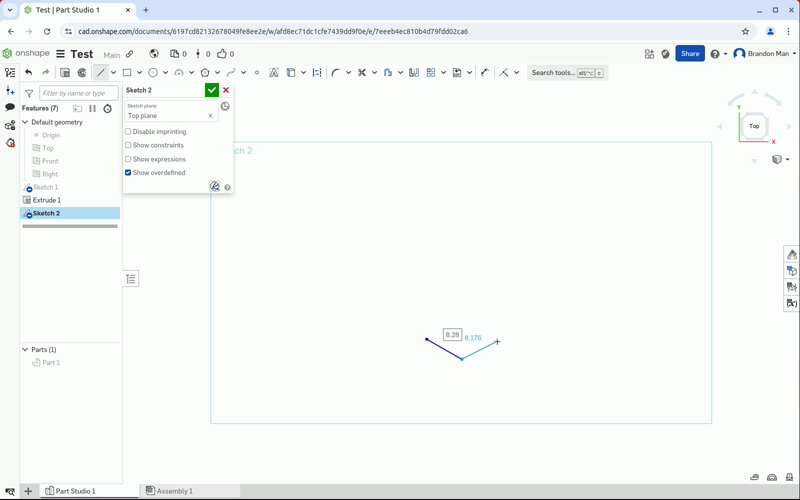
key_up(shift)
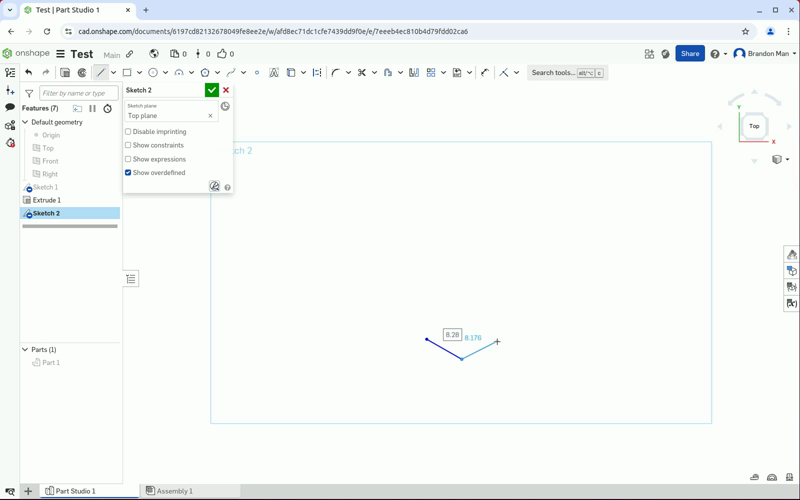
key(esc)
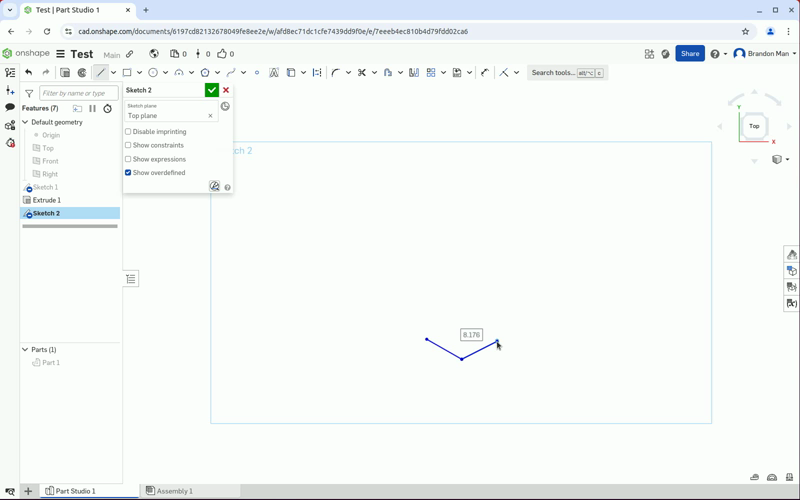
key(a)
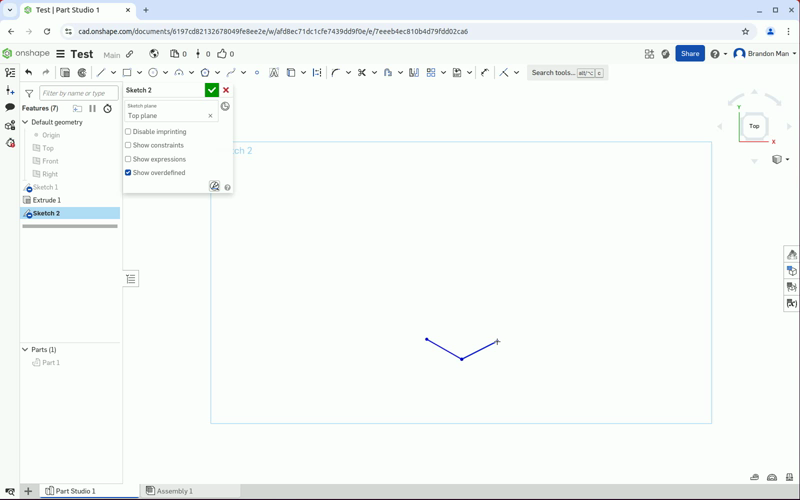
mouse_move(497, 341)
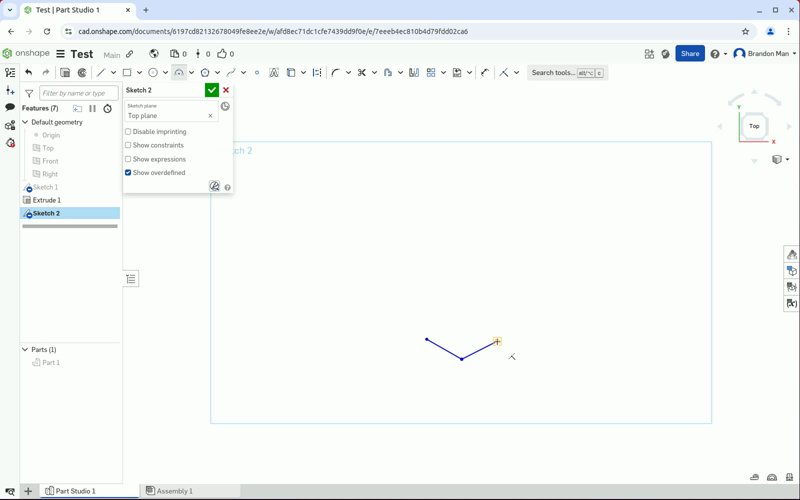
click(497, 341)
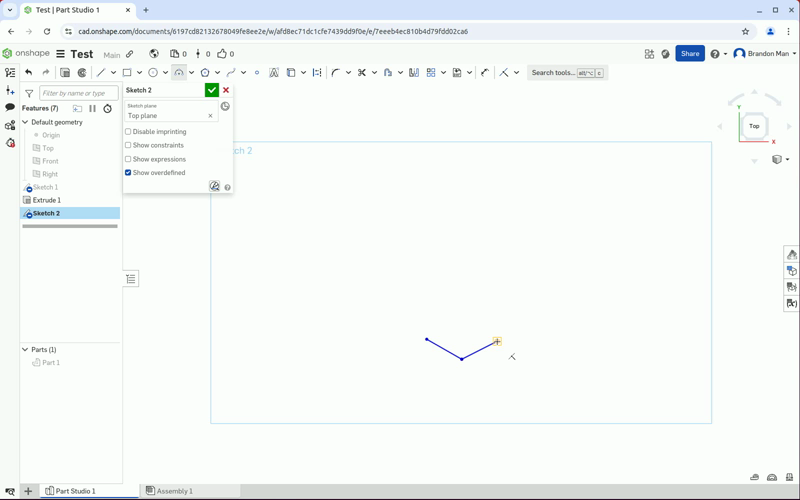
key_down(shift)
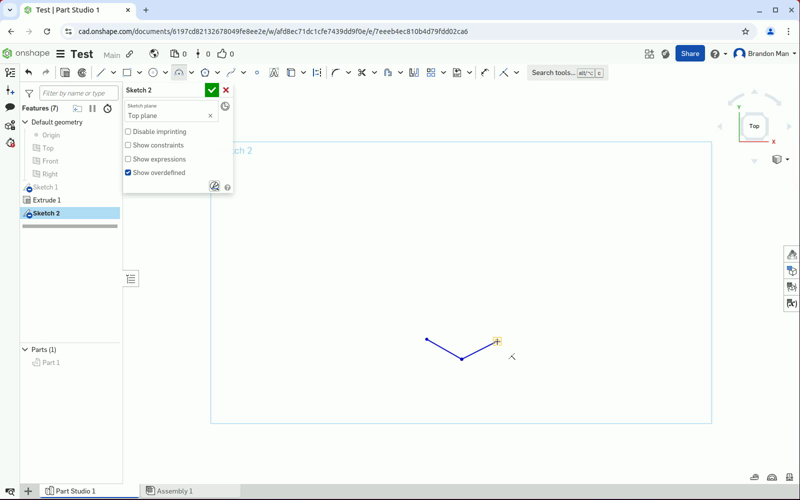
mouse_move(495, 310)
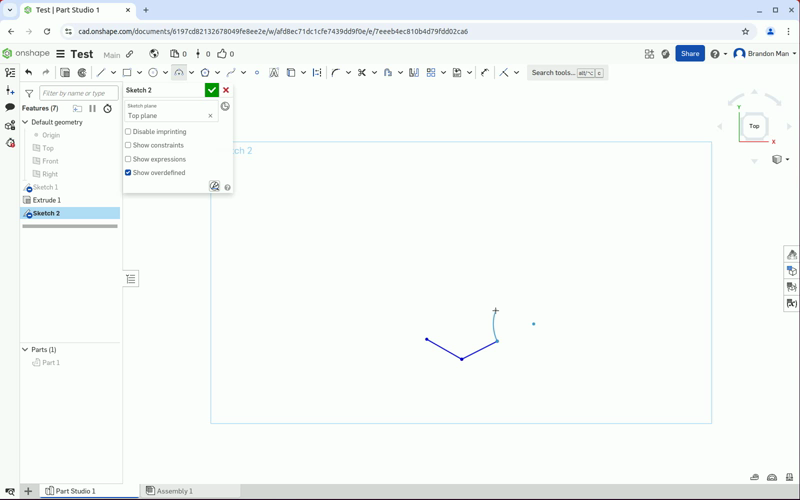
click(495, 310)
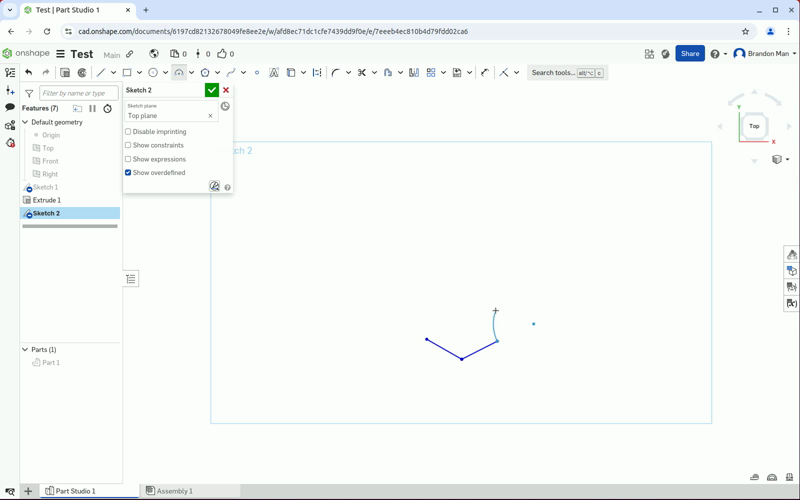
mouse_move(493, 325)
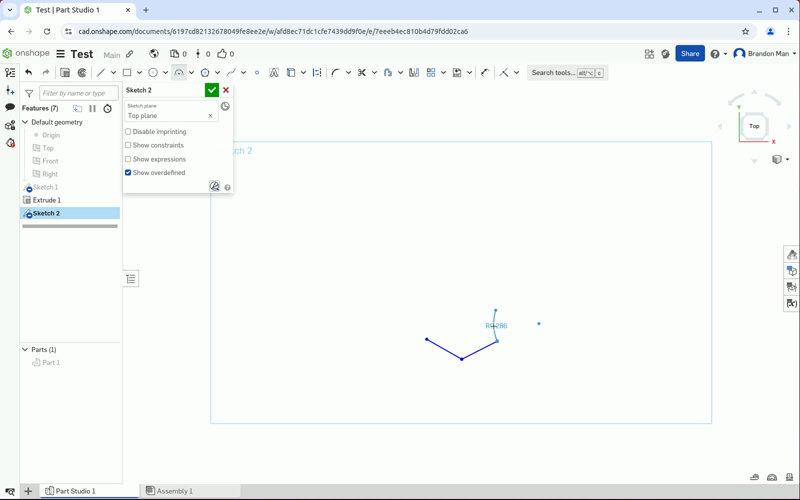
click(493, 325)
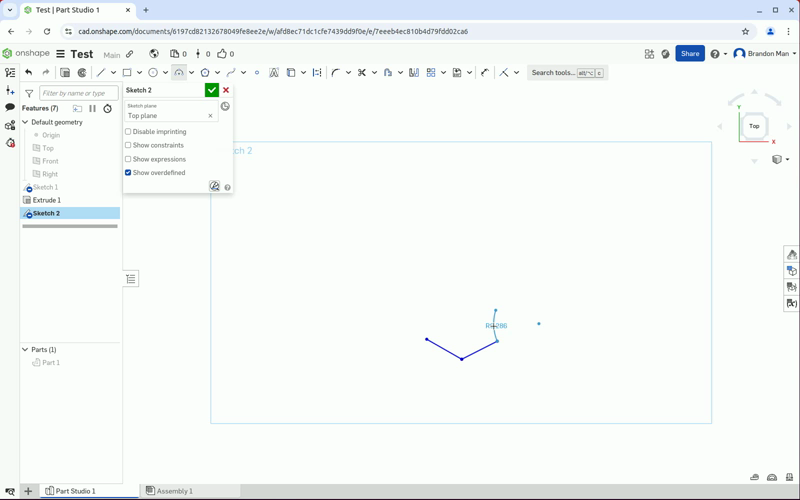
key_up(shift)
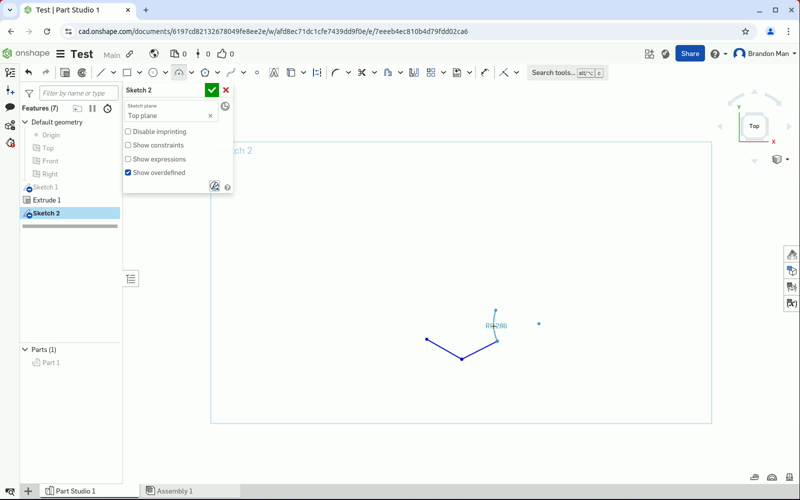
mouse_move(495, 310)
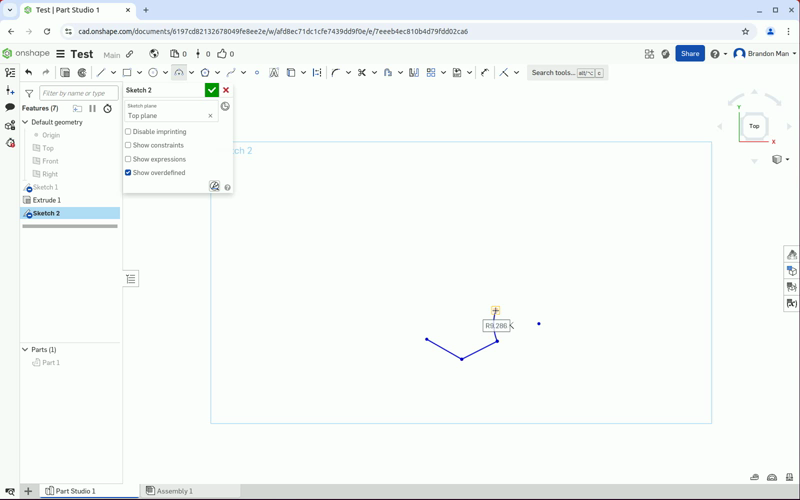
click(495, 310)
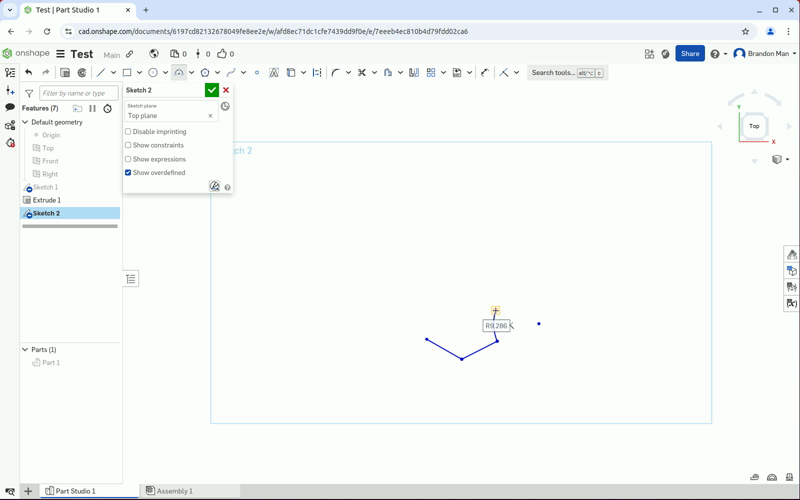
key_down(shift)
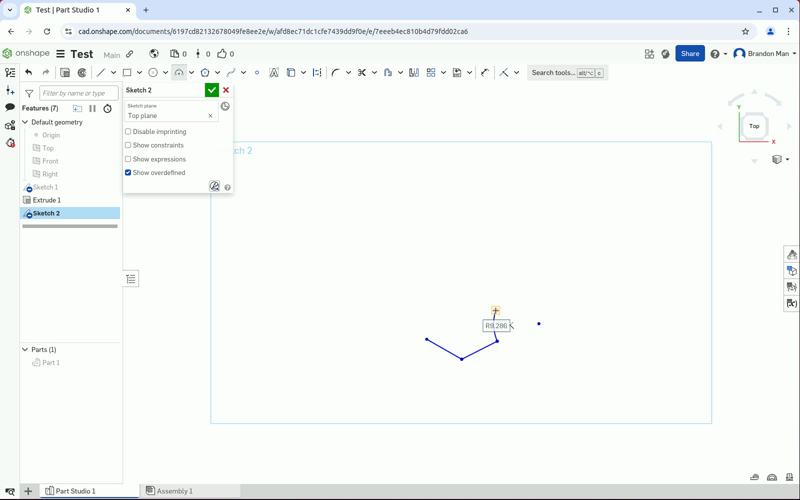
mouse_move(427, 310)
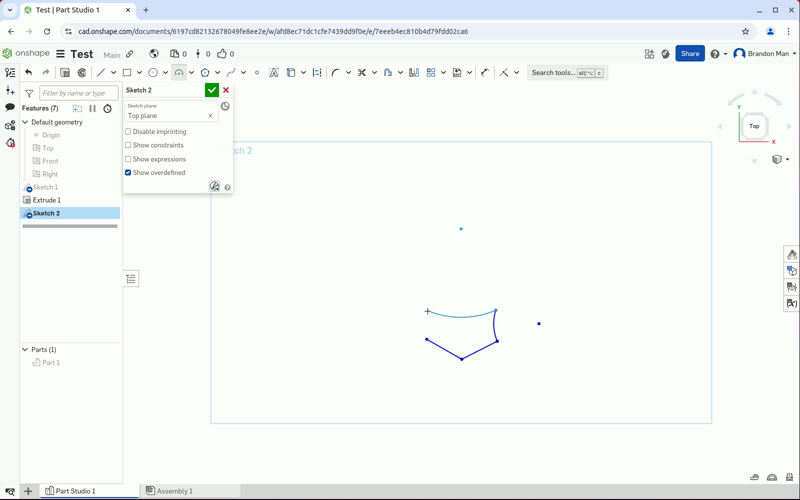
click(427, 310)
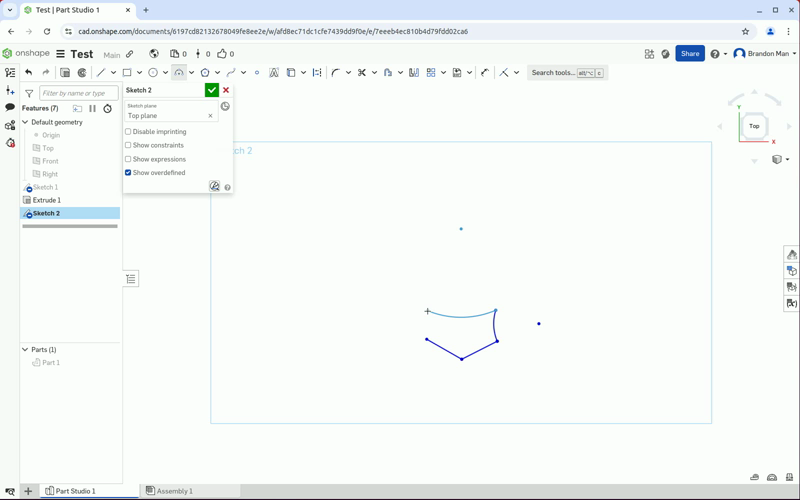
mouse_move(461, 326)
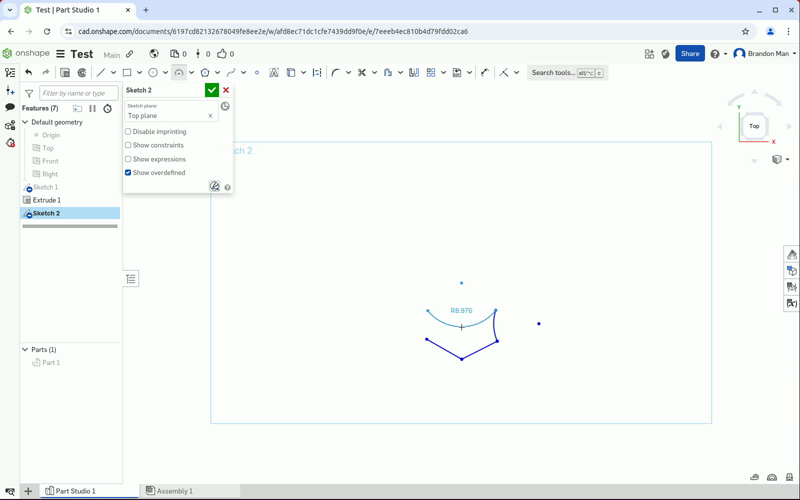
click(461, 326)
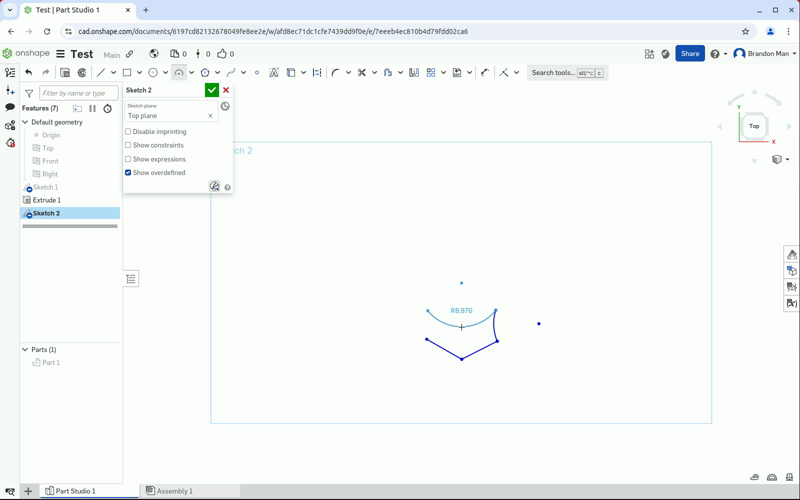
key_up(shift)
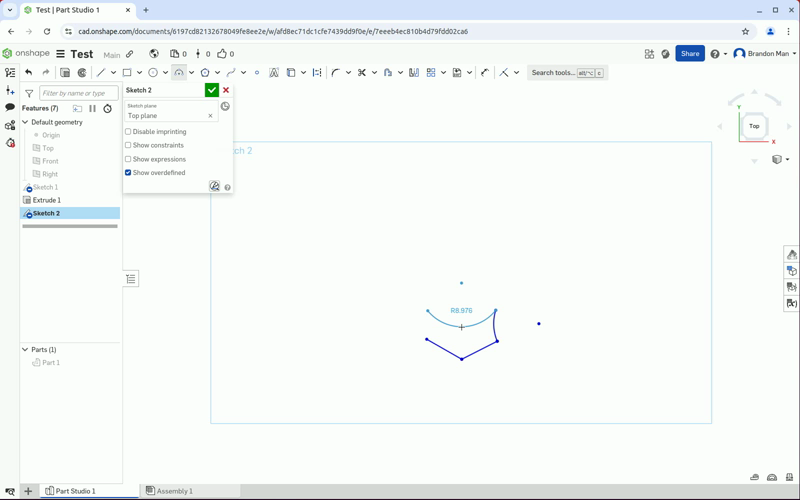
mouse_move(427, 310)
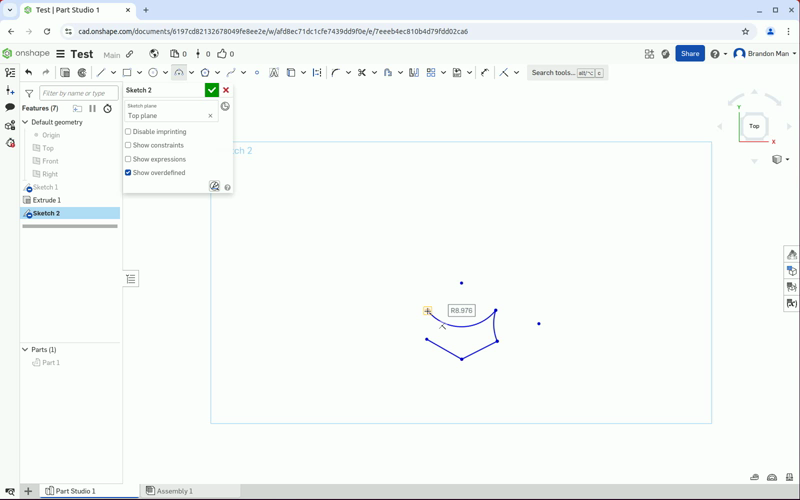
click(427, 310)
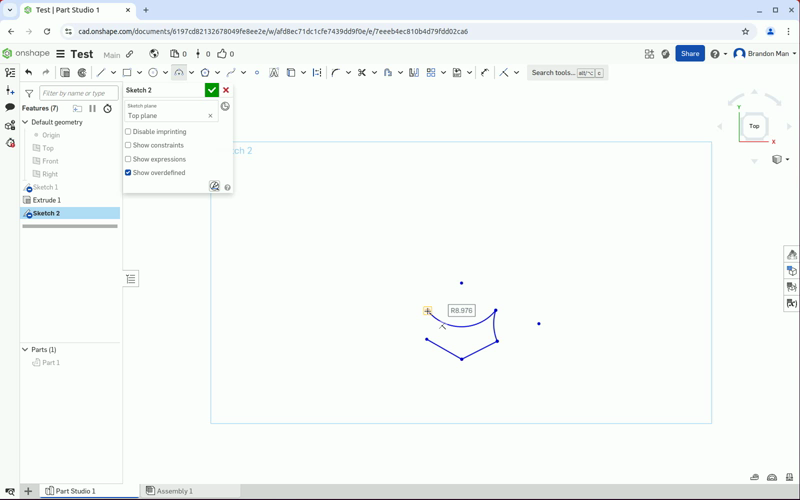
mouse_move(426, 339)
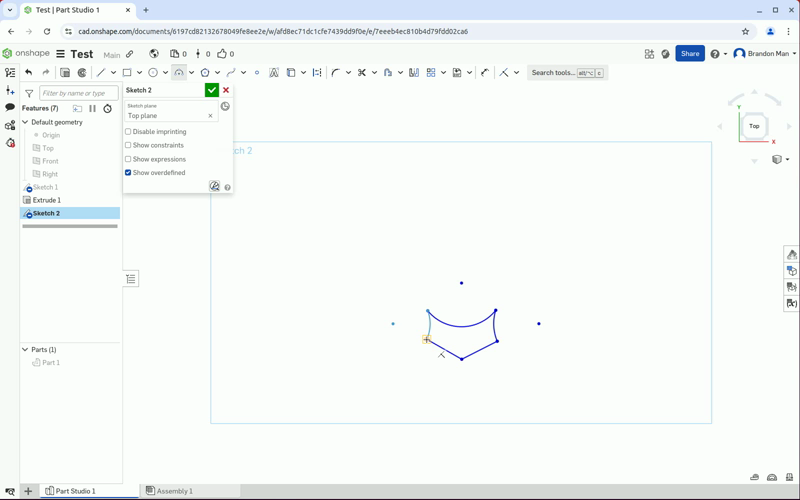
click(426, 339)
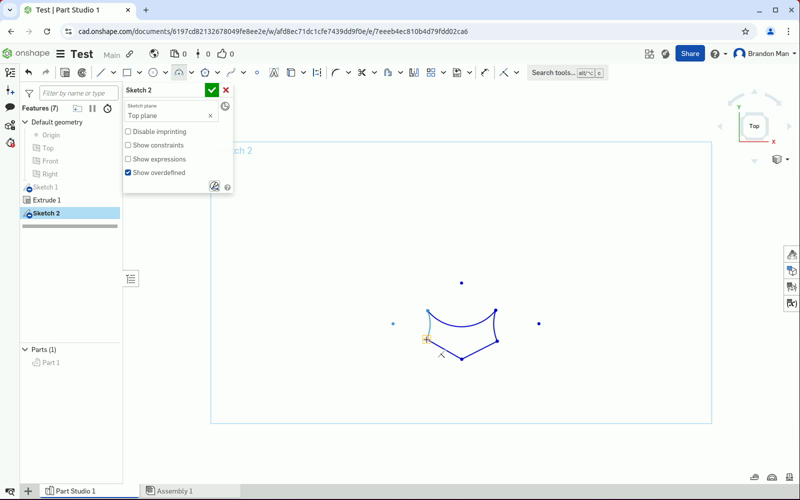
key_down(shift)
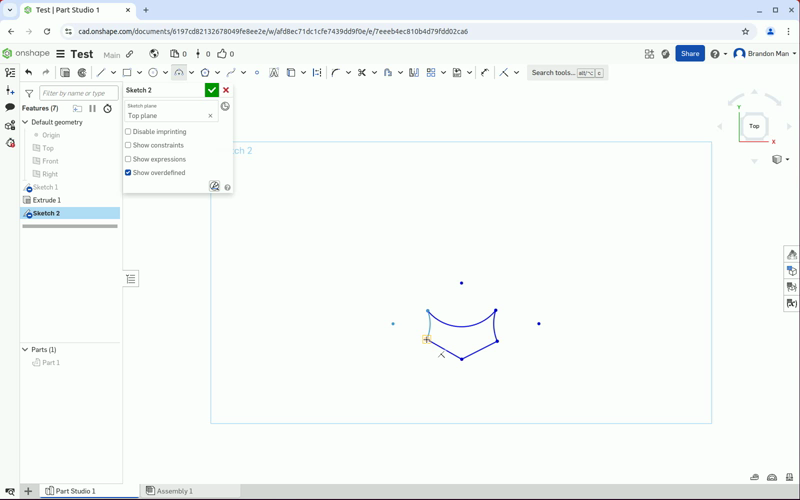
mouse_move(429, 325)
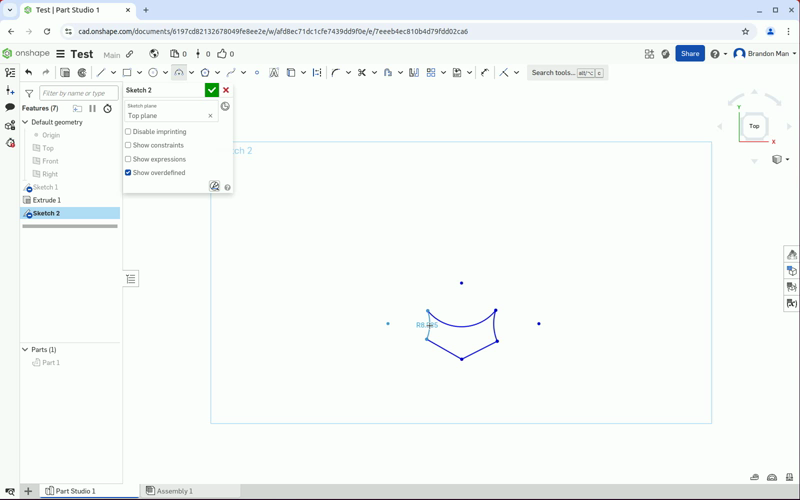
click(429, 325)
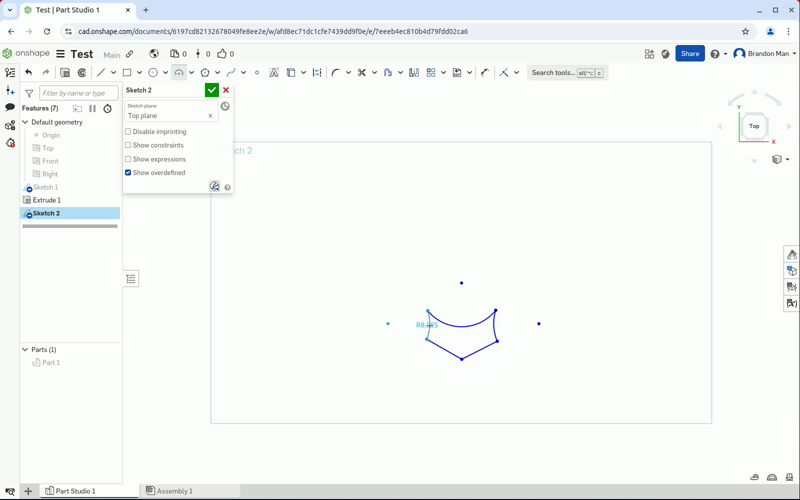
key_up(shift)
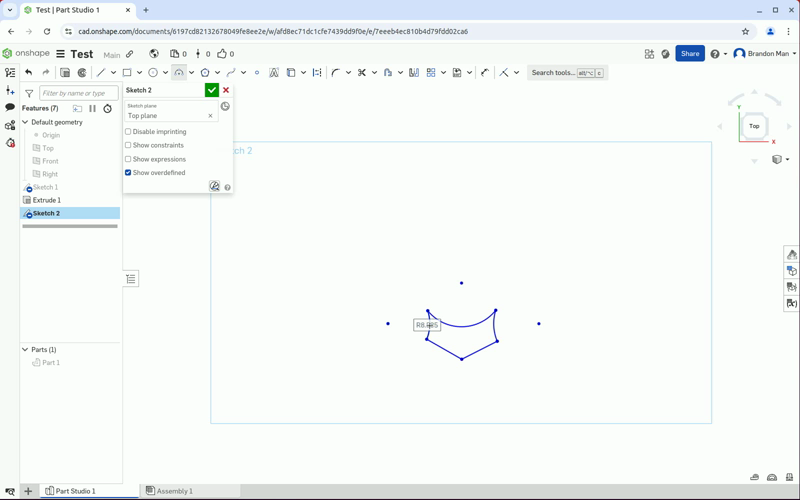
key(esc)
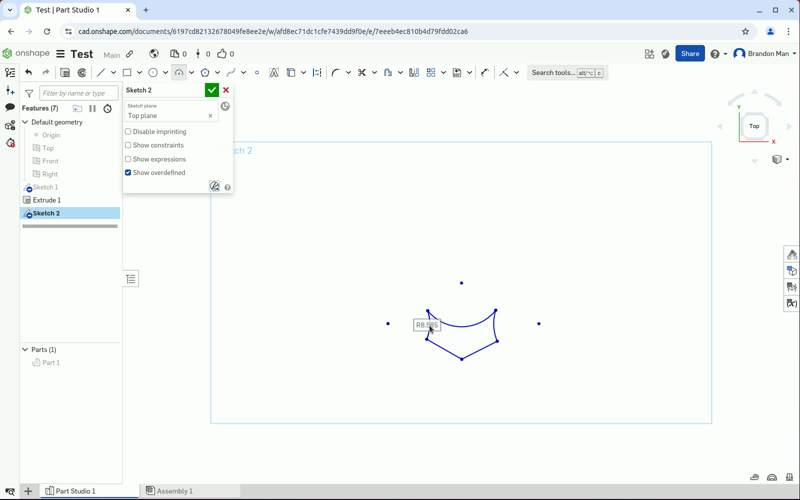
mouse_move(457, 328)
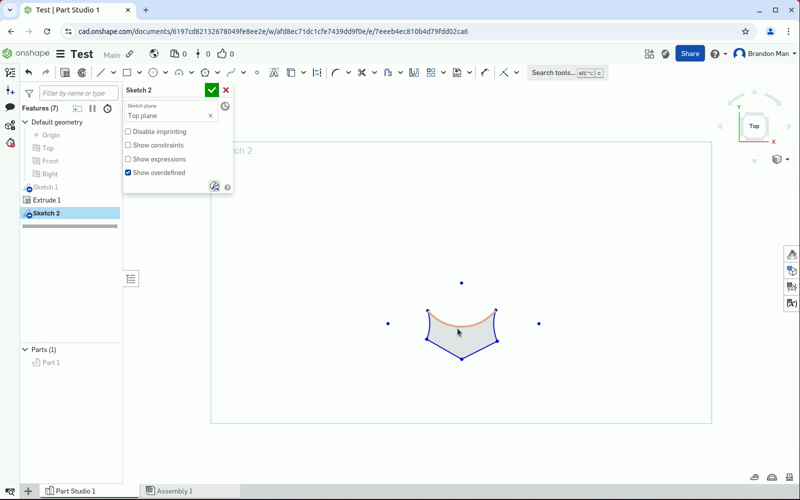
scroll(6)
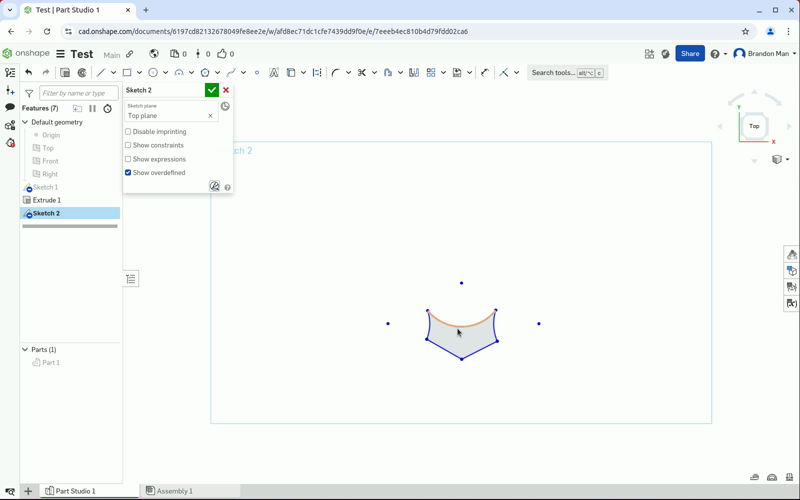
scroll(6)
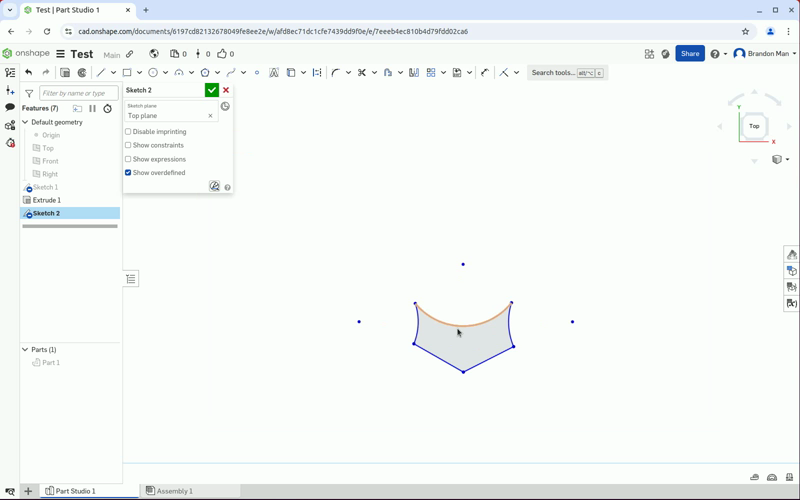
scroll(6)
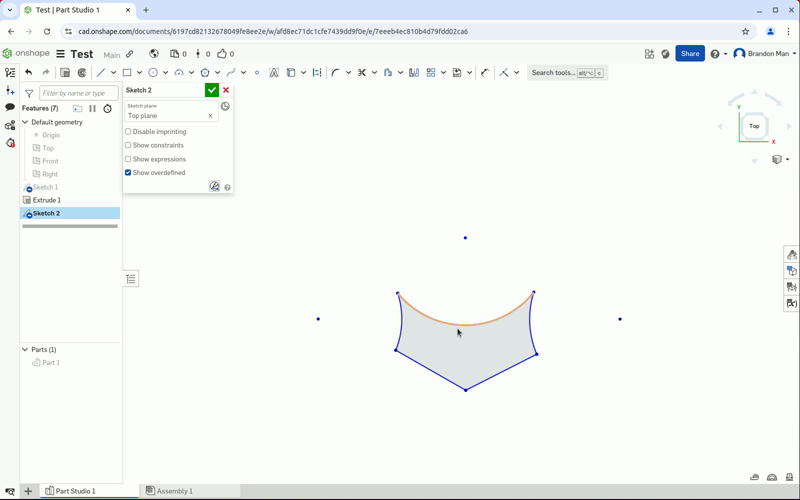
scroll(6)
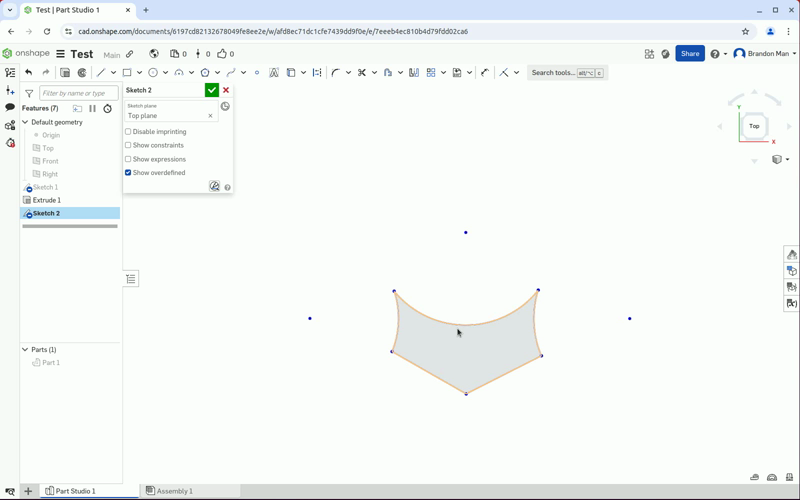
scroll(6)
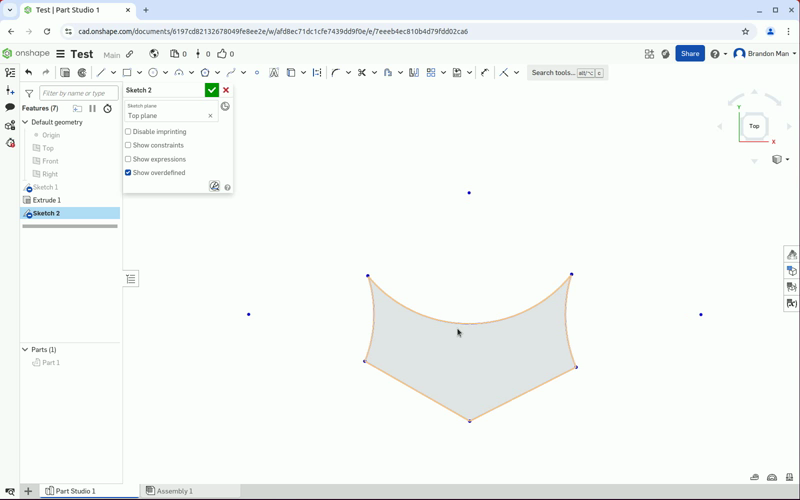
scroll(6)
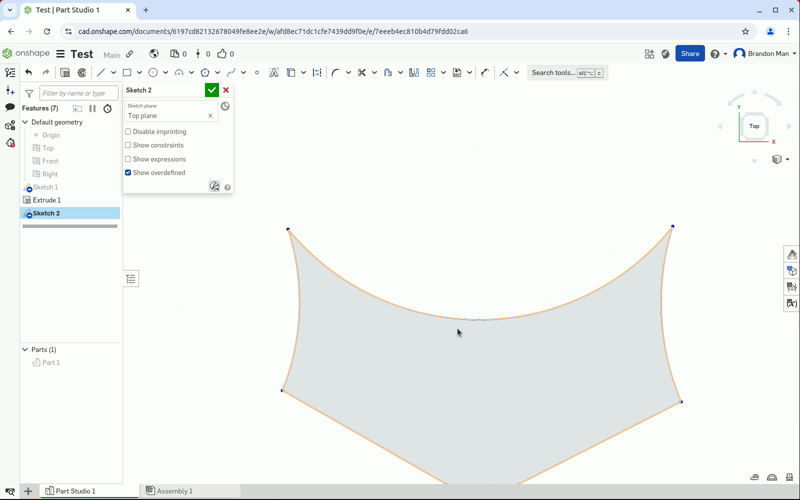
scroll(6)
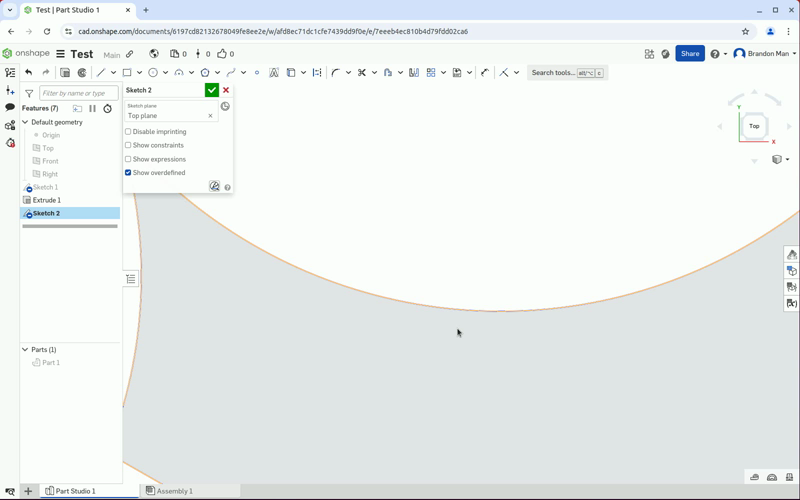
click(457, 328)
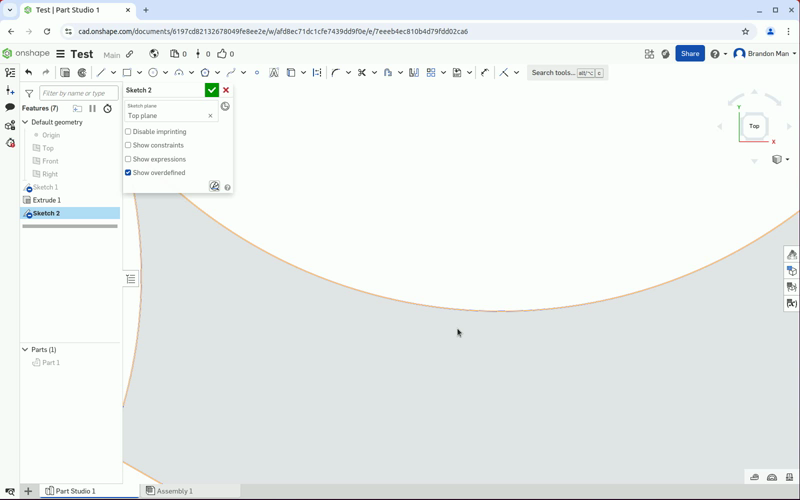
scroll(-6)
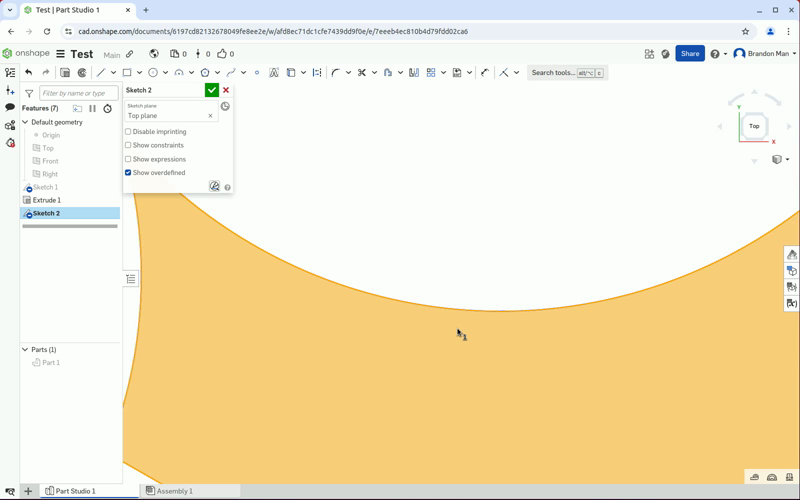
scroll(-6)
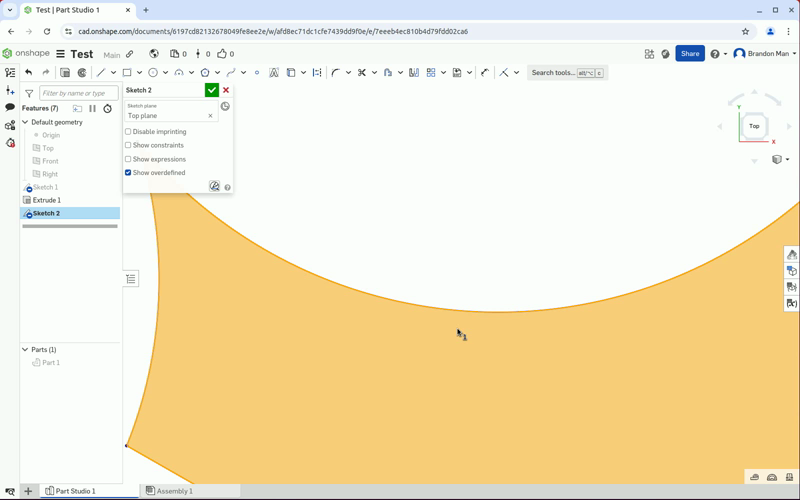
scroll(-6)
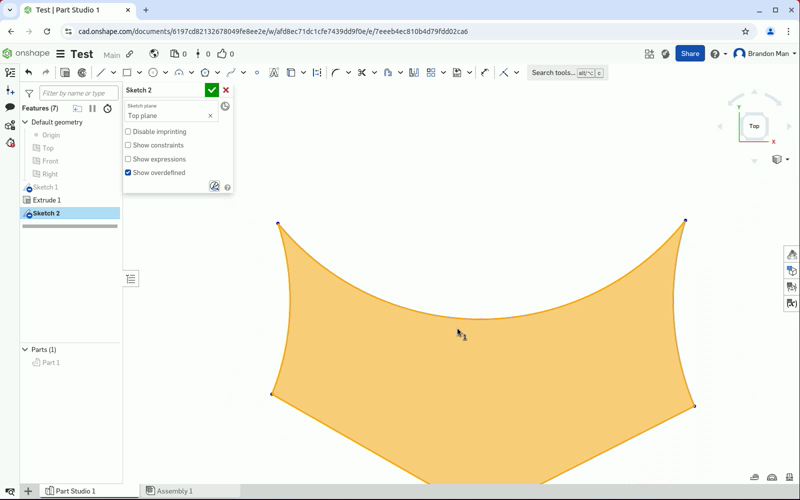
scroll(-6)
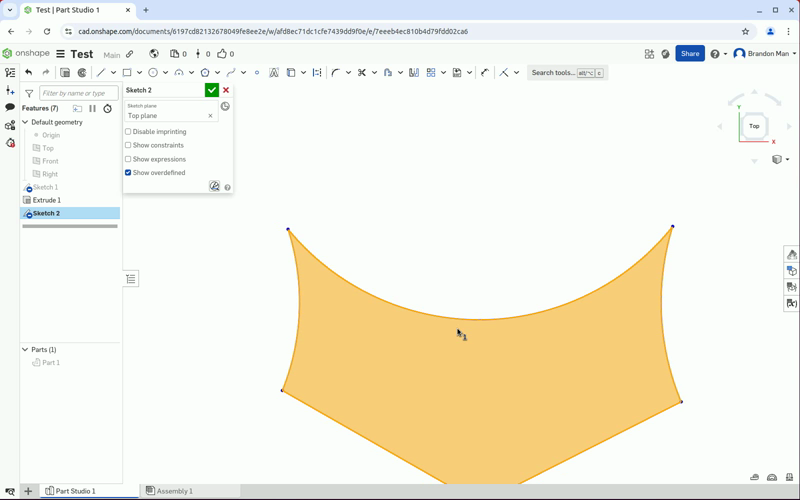
scroll(-6)
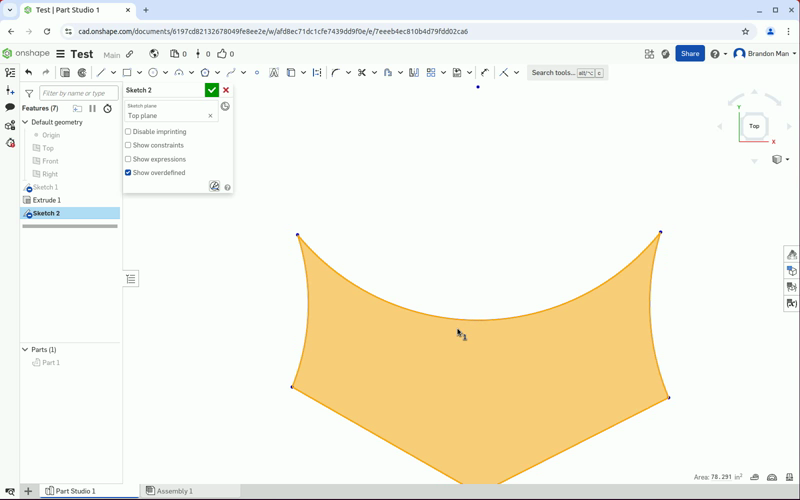
scroll(-6)
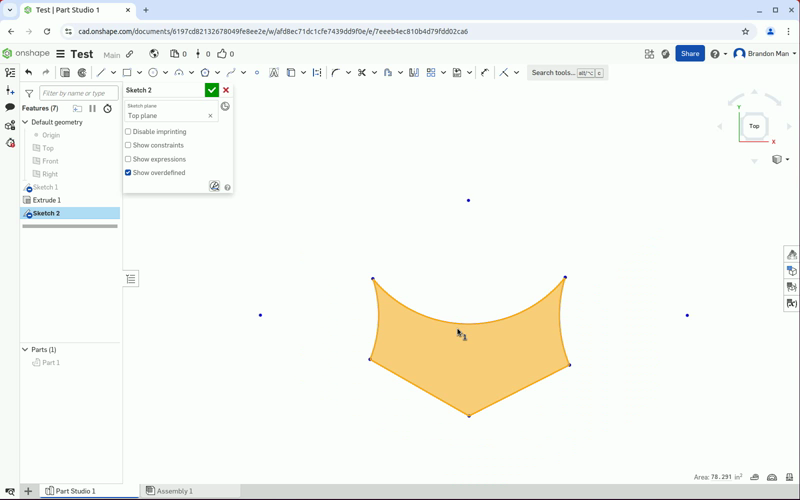
scroll(-6)
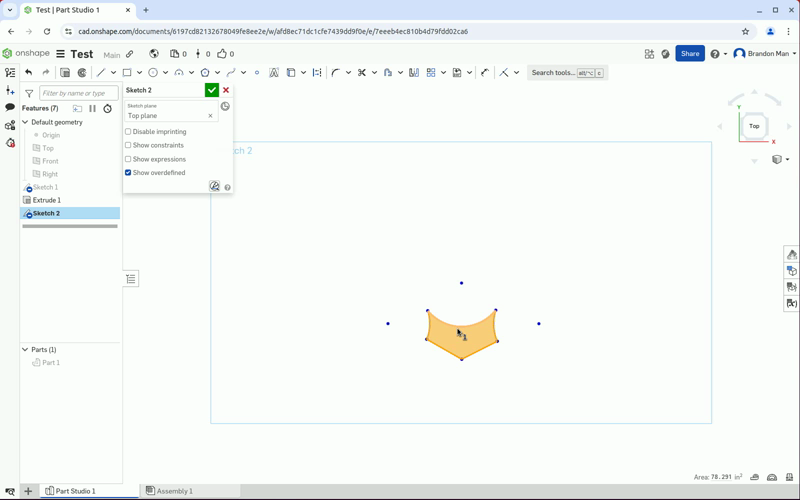
mouse_move(73, 352)
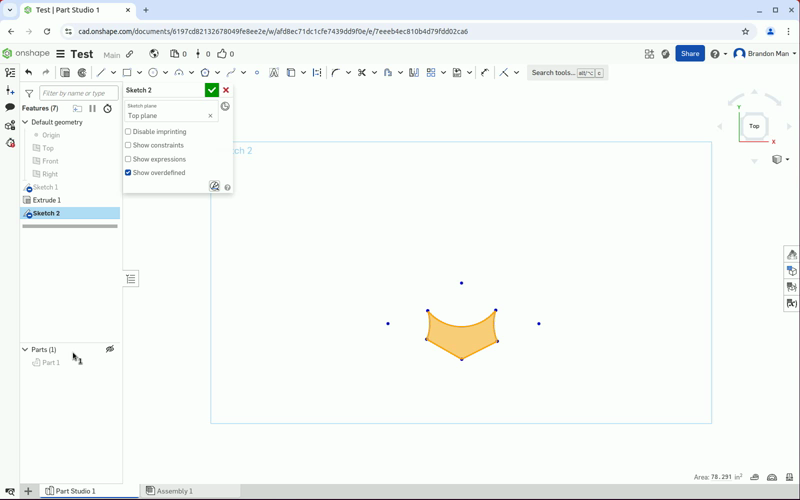
key(shift+y)
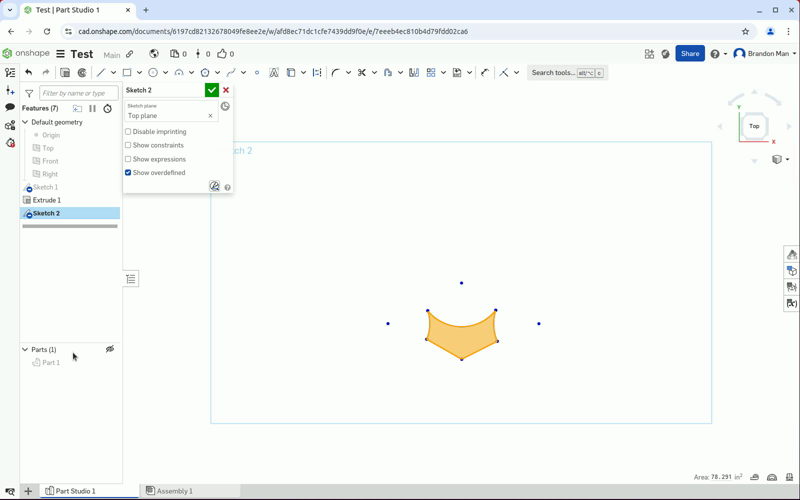
key(shift+e)
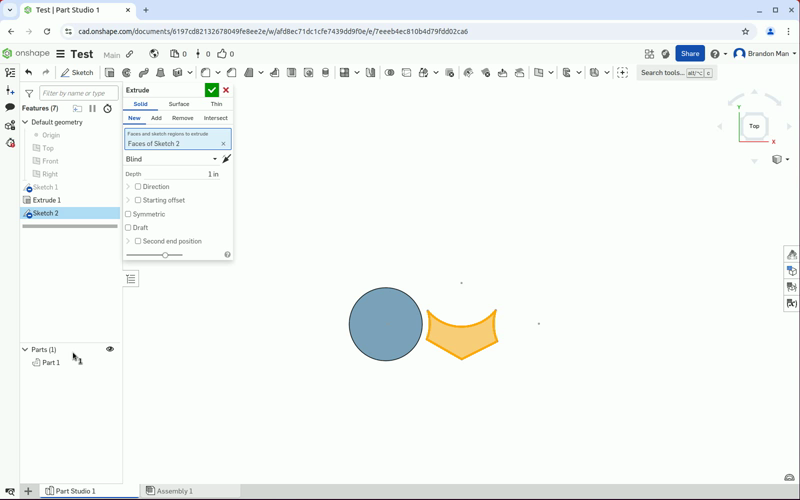
mouse_move(143, 106)
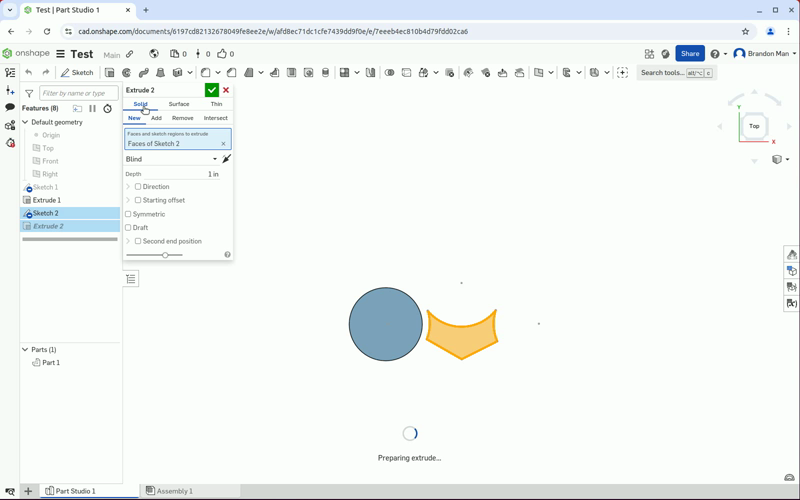
click(143, 106)
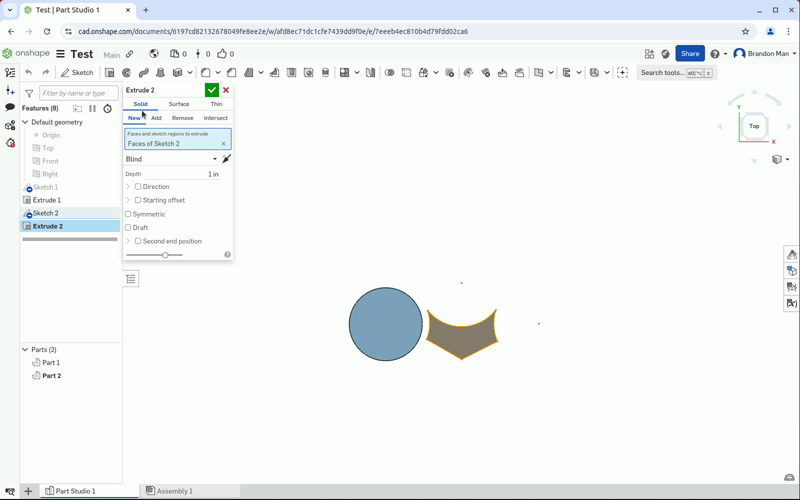
mouse_move(137, 120)
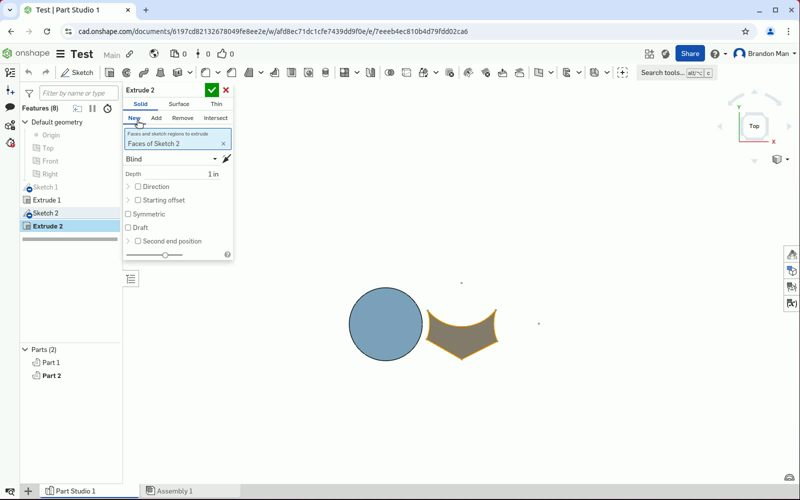
click(137, 120)
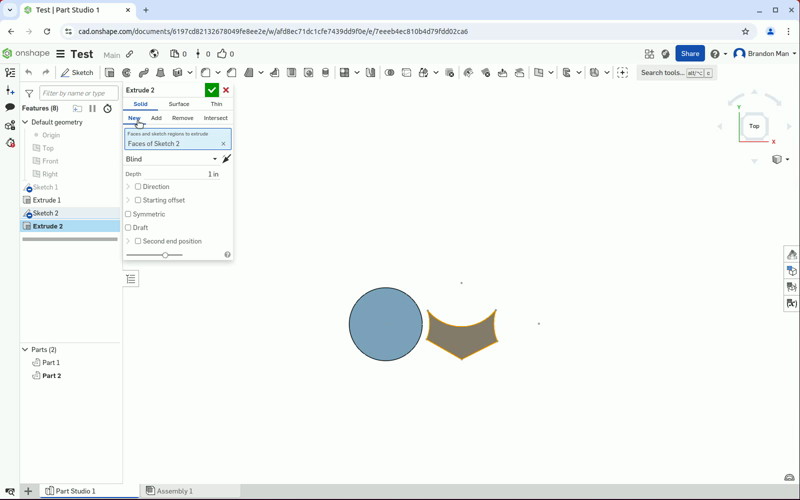
key(tab, 4)
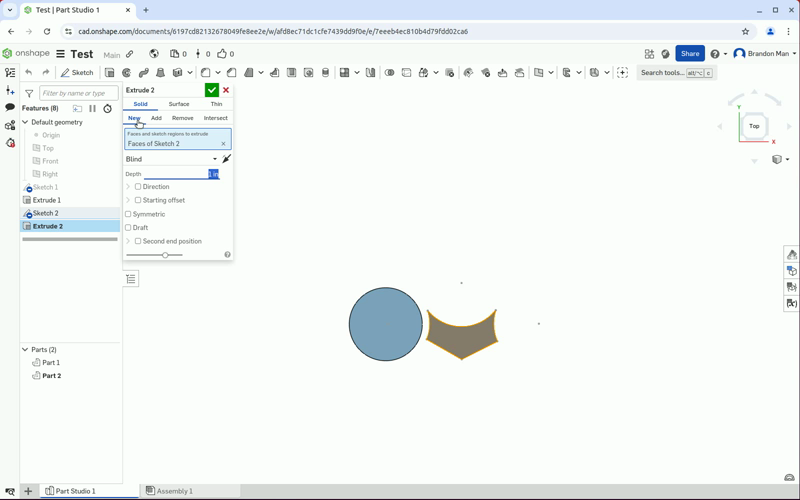
text(17.09)
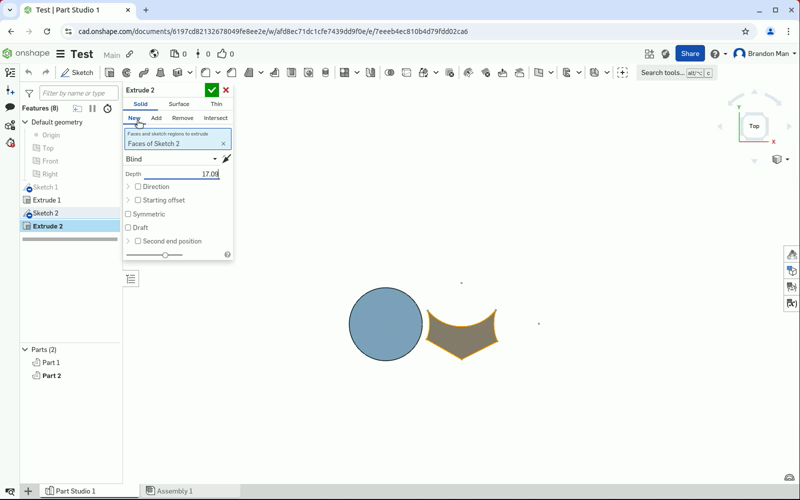
key(enter)
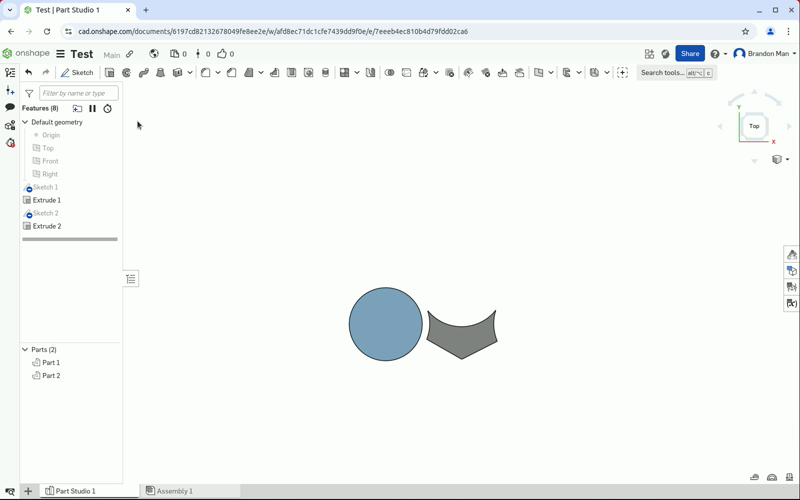
key(shift+h)
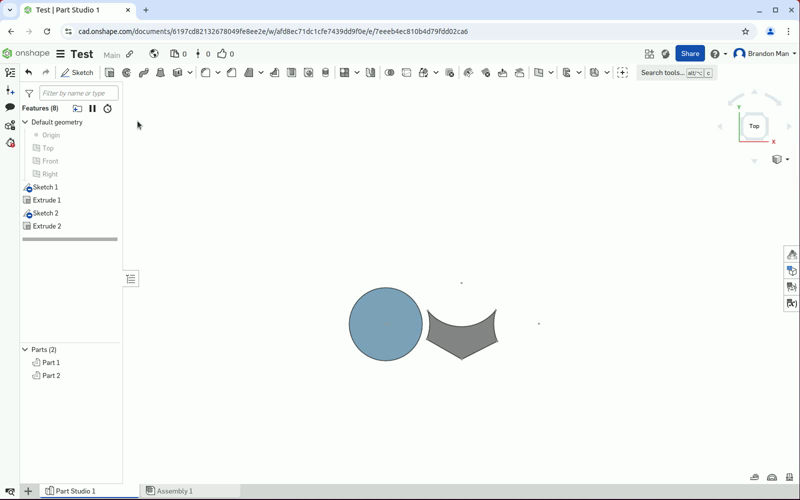
key(shift+h)
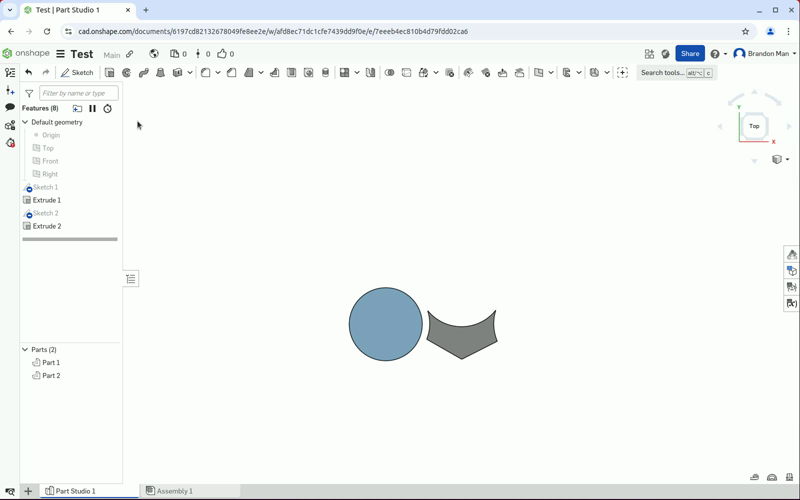
mouse_move(73, 189)
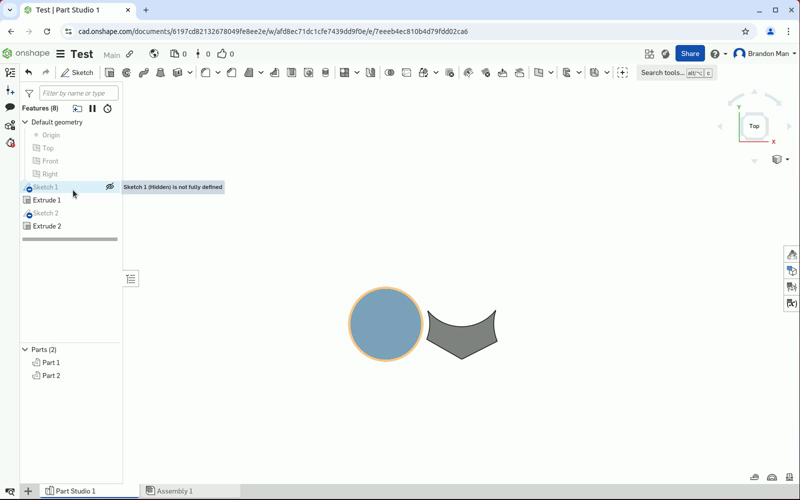
click(73, 189)
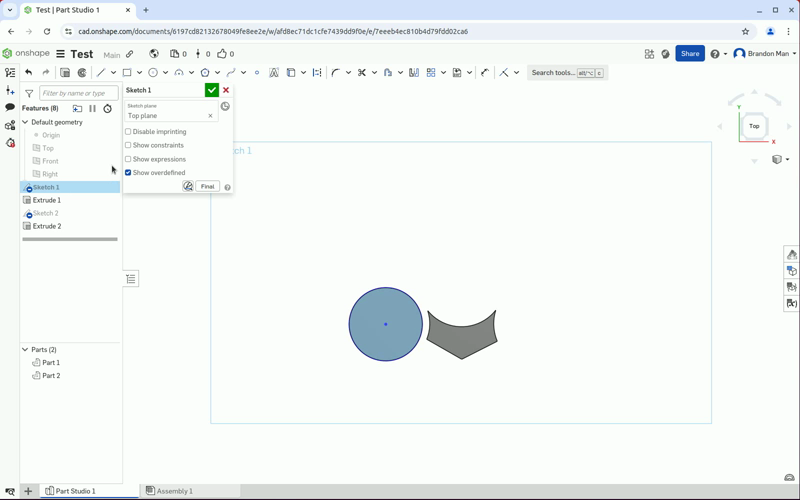
mouse_move(229, 92)
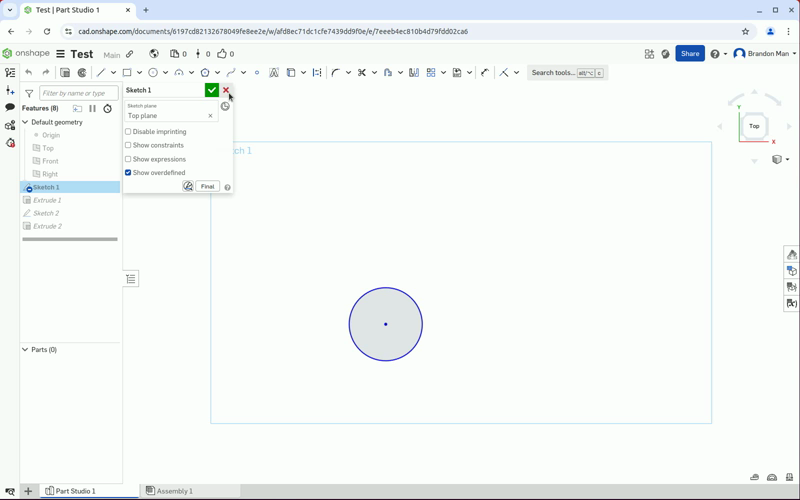
click(229, 92)
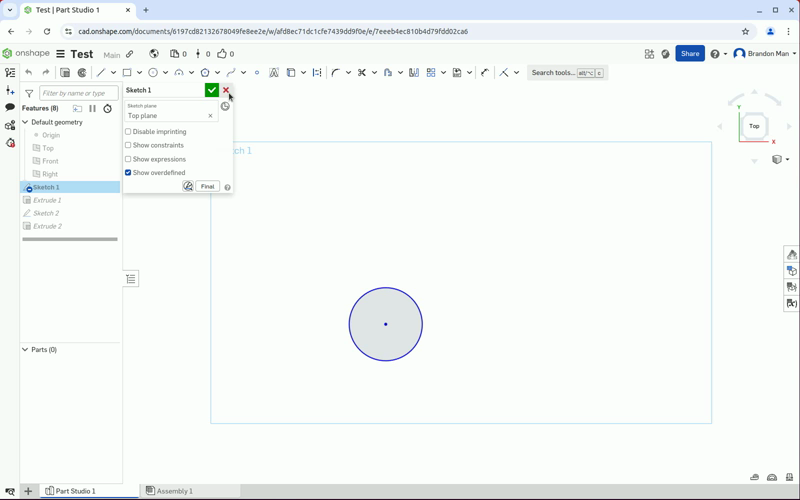
key(shift+s)
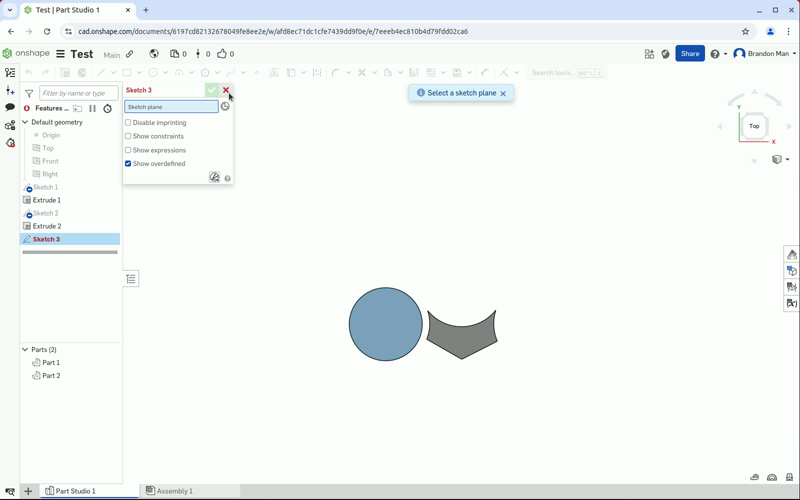
mouse_move(73, 150)
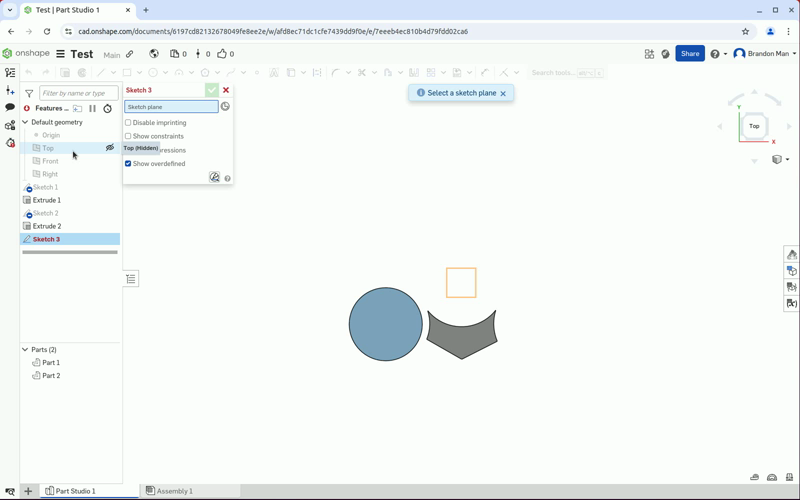
click(73, 150)
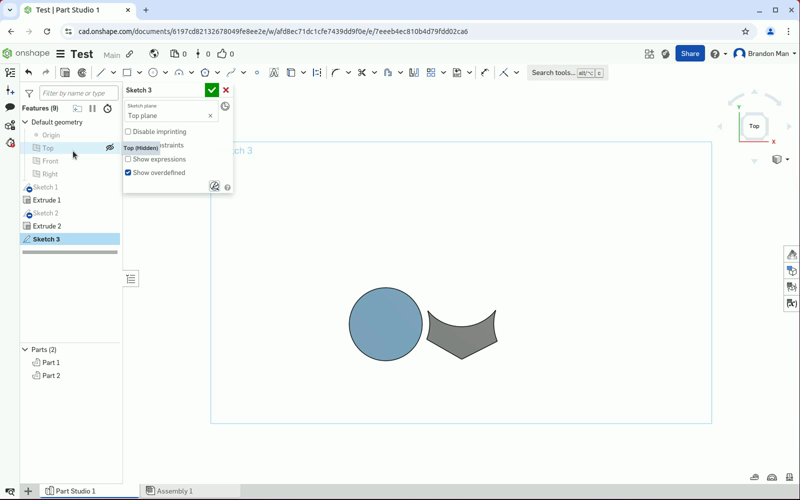
mouse_move(73, 352)
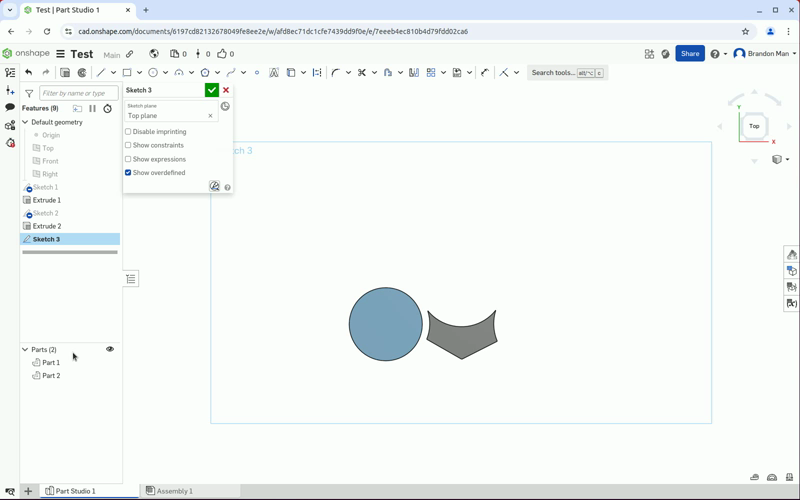
key(y)
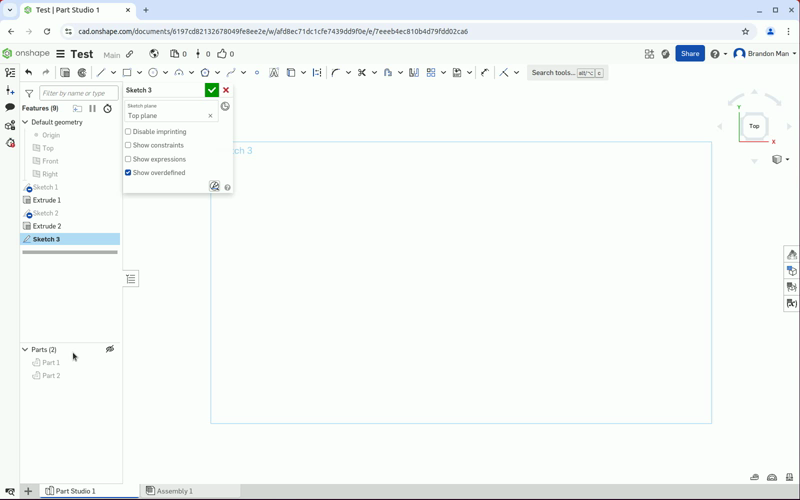
key(c)
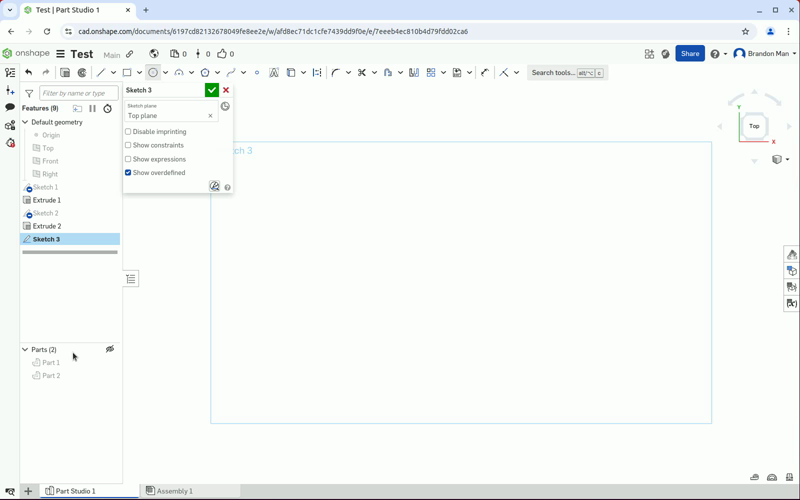
key_down(shift)
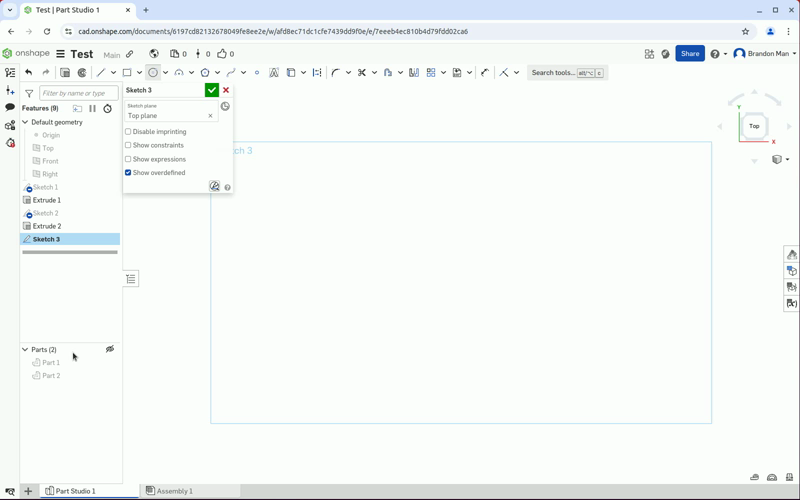
mouse_move(460, 282)
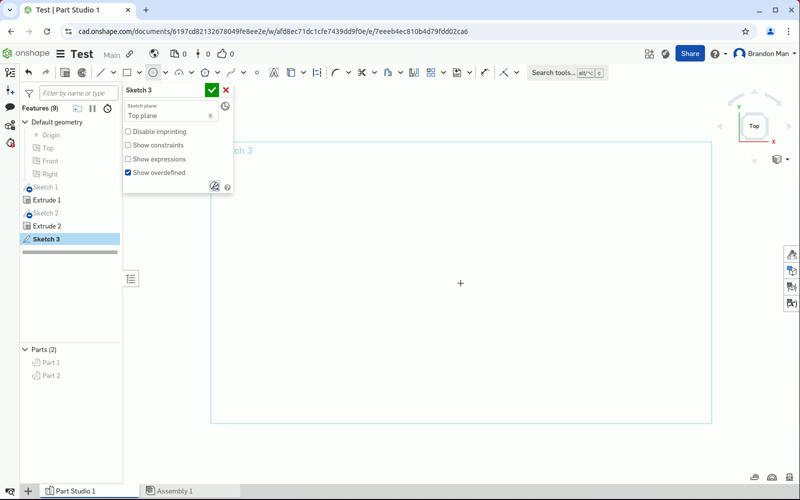
click(460, 282)
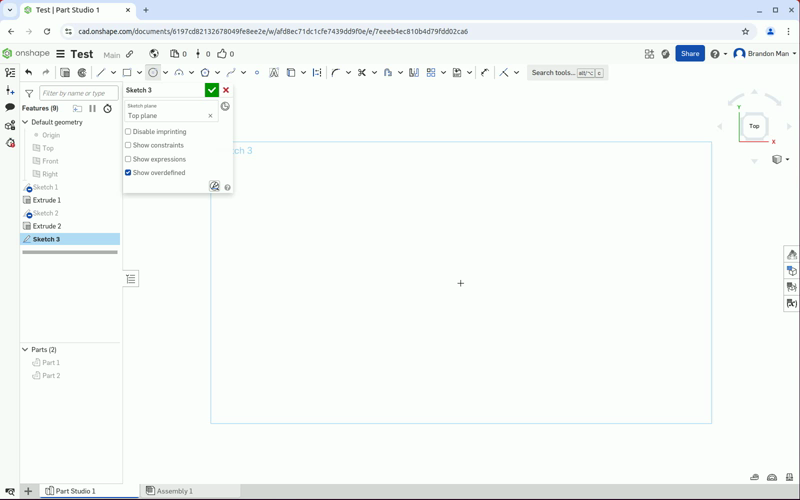
key_up(shift)
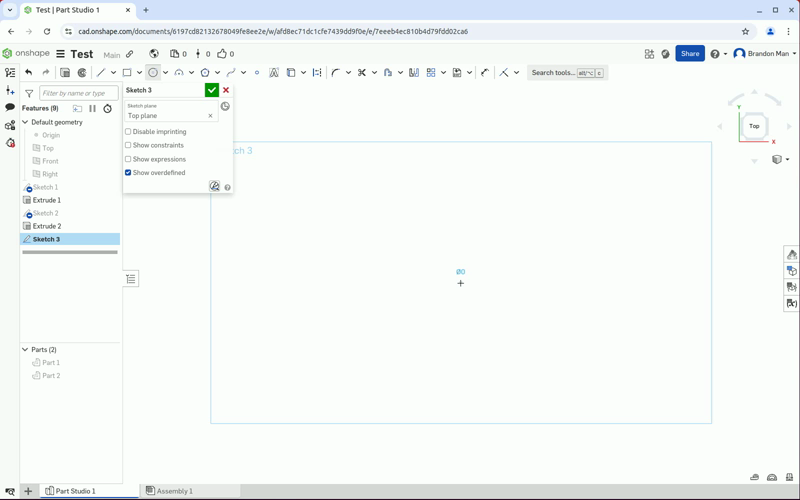
mouse_move(498, 282)
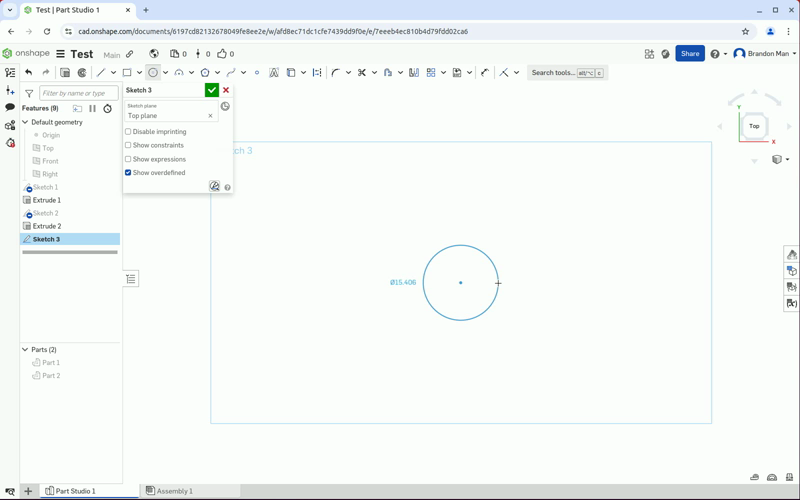
click(498, 282)
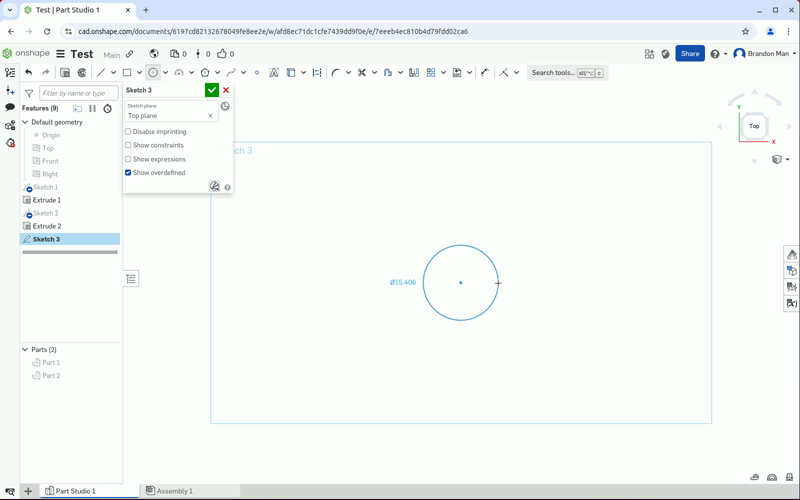
key(esc)
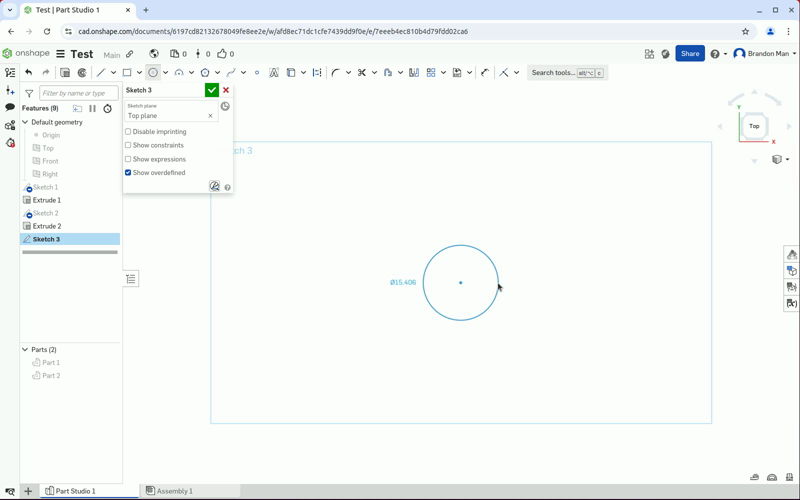
mouse_move(434, 265)
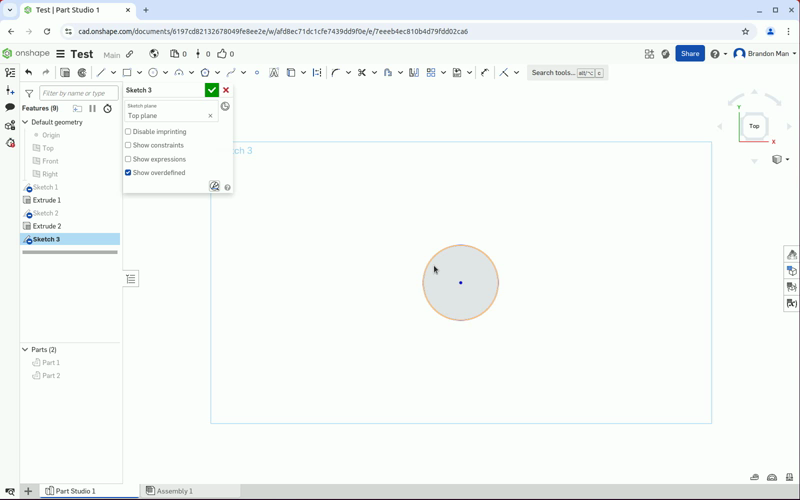
click(434, 265)
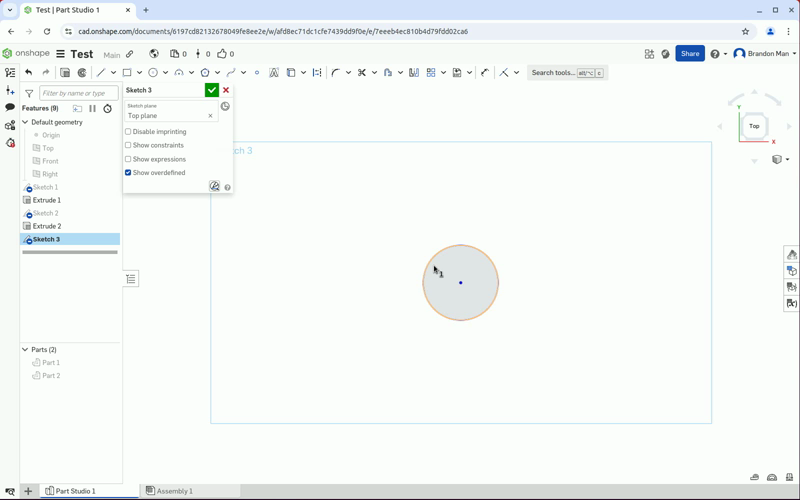
mouse_move(73, 352)
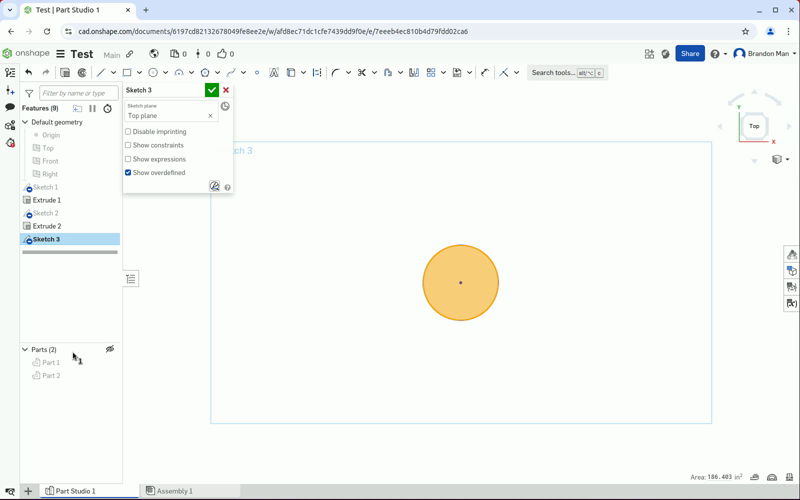
key(shift+y)
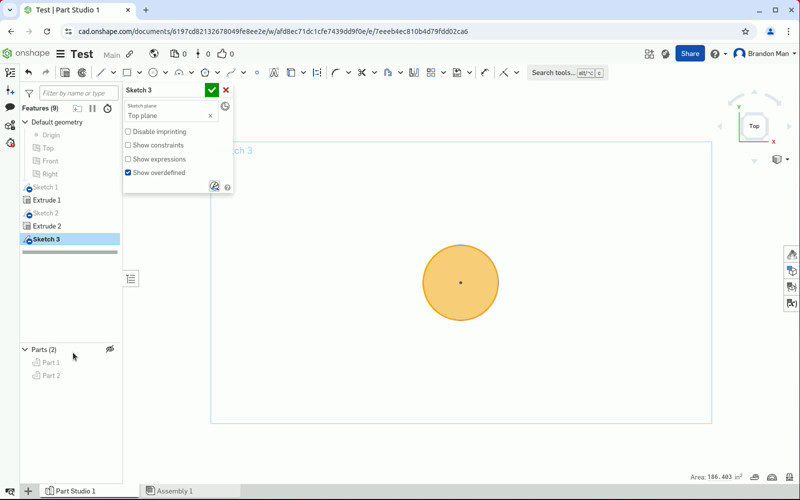
key(shift+e)
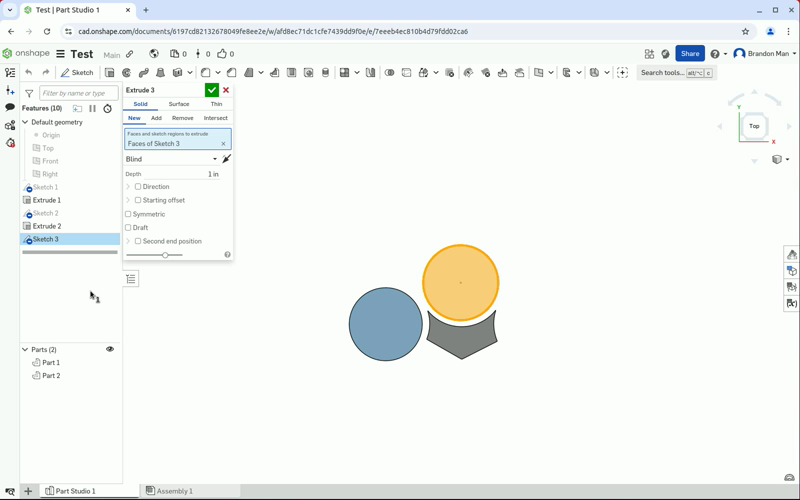
mouse_move(143, 106)
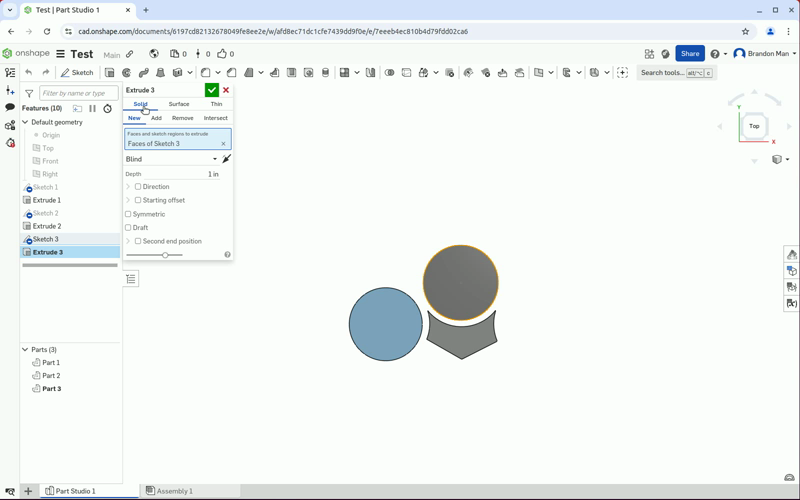
click(143, 106)
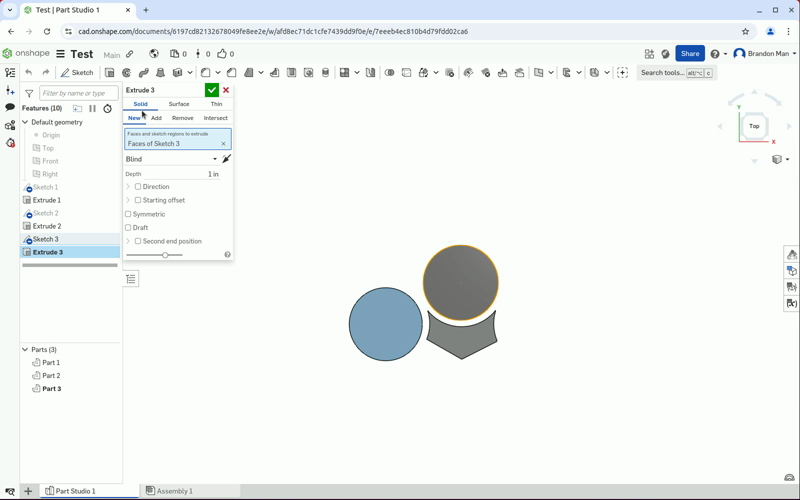
mouse_move(137, 120)
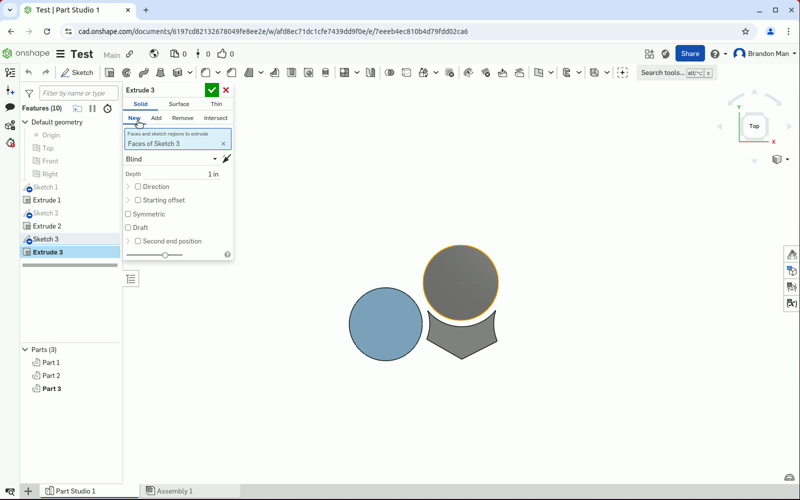
click(137, 120)
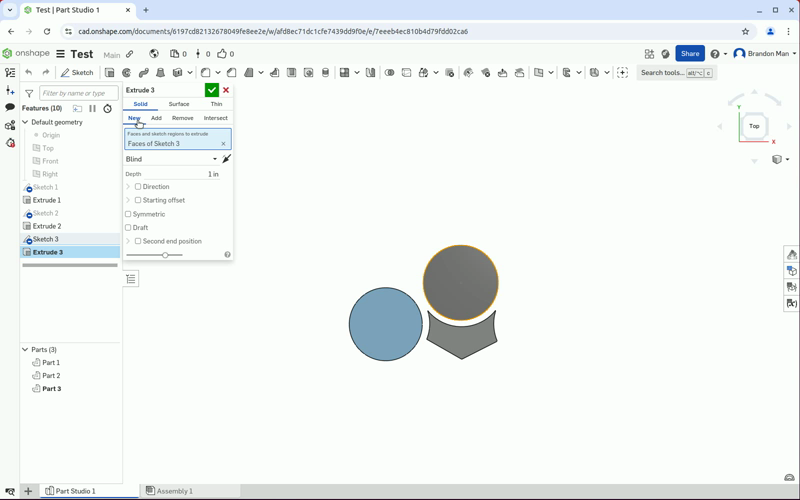
key(tab, 4)
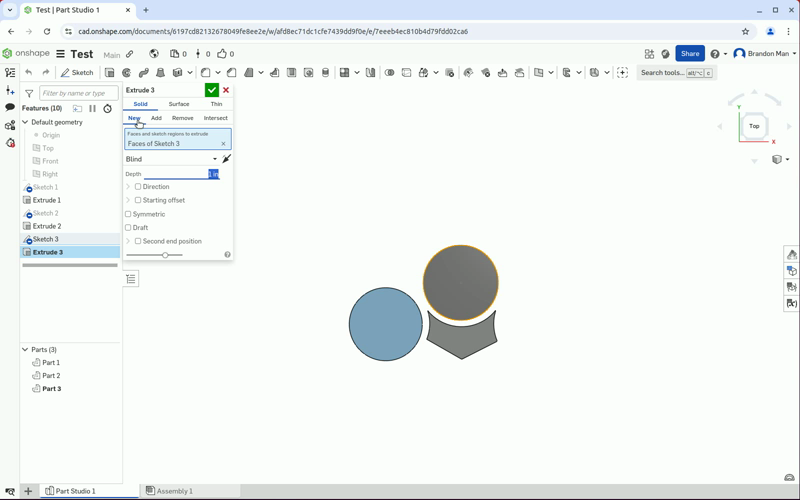
text(17.09)
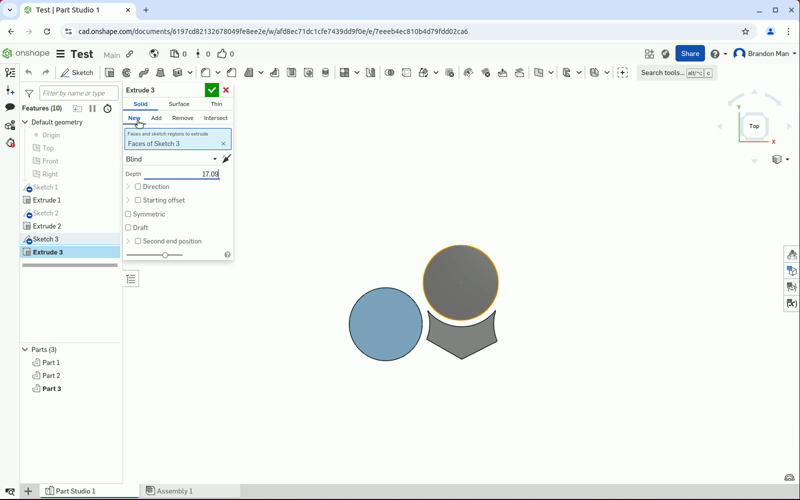
key(enter)
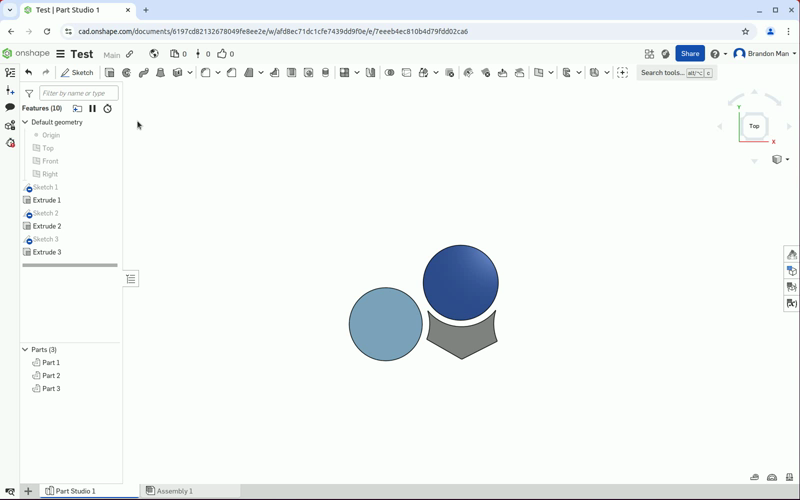
key(shift+h)
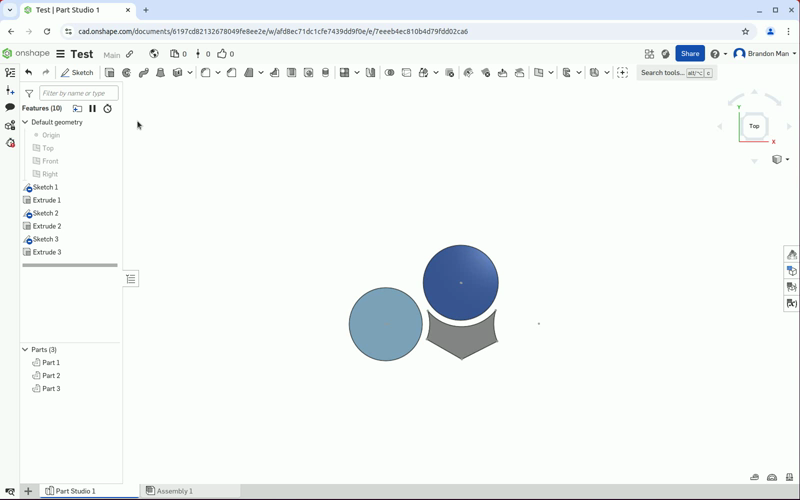
key(shift+h)
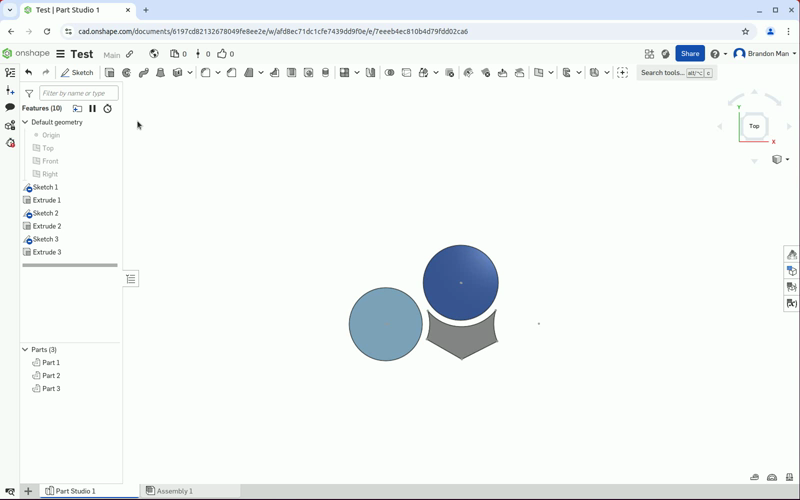
key(shift+7)
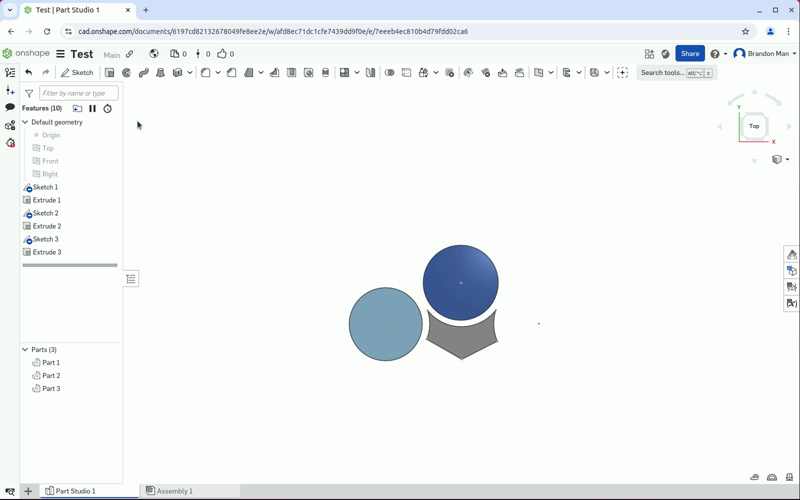
key(up, 3)
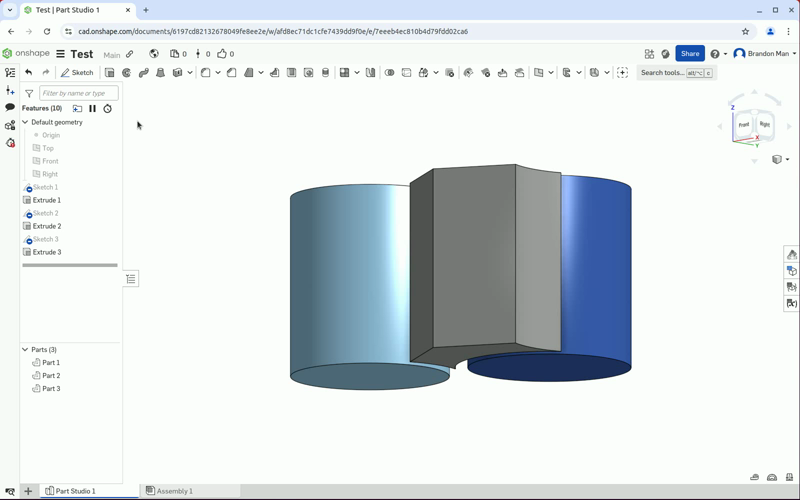
key(left, 3)
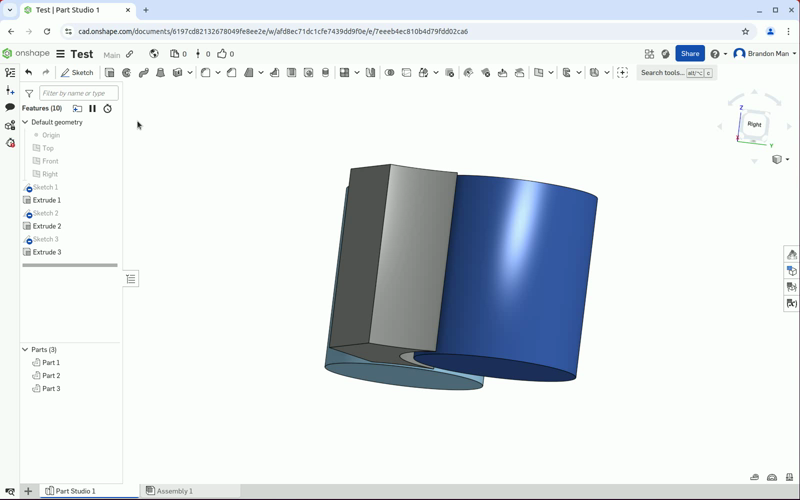
key(right, 3)
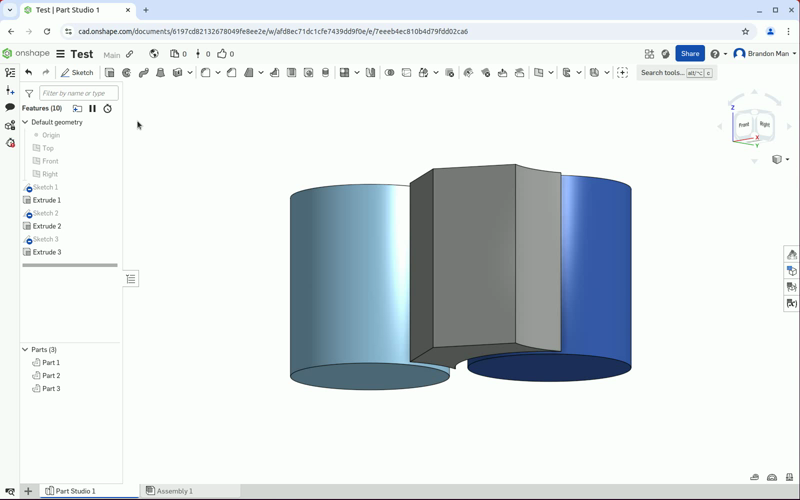
key(down, 3)
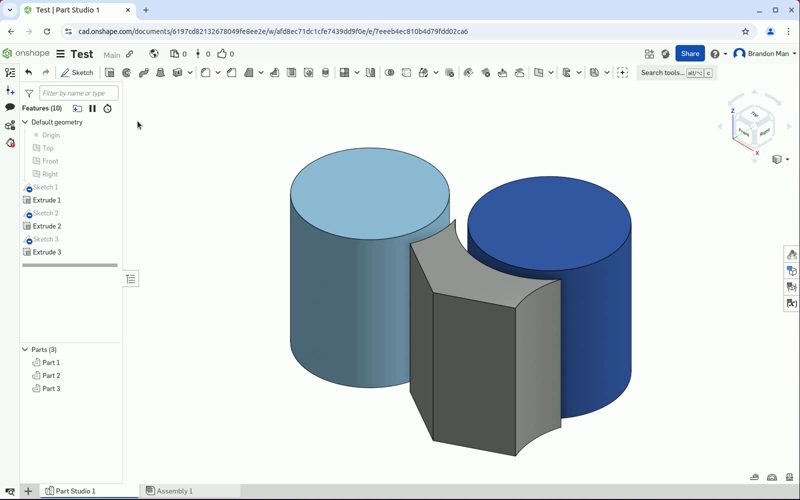
mouse_move(73, 189)
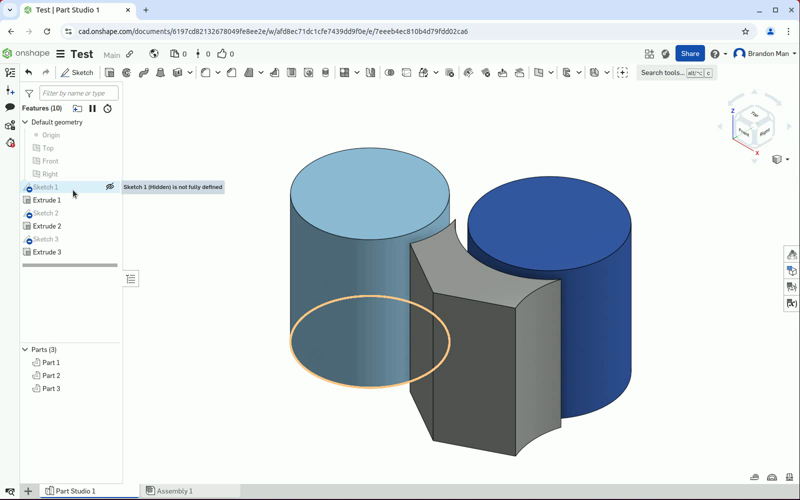
click(73, 189)